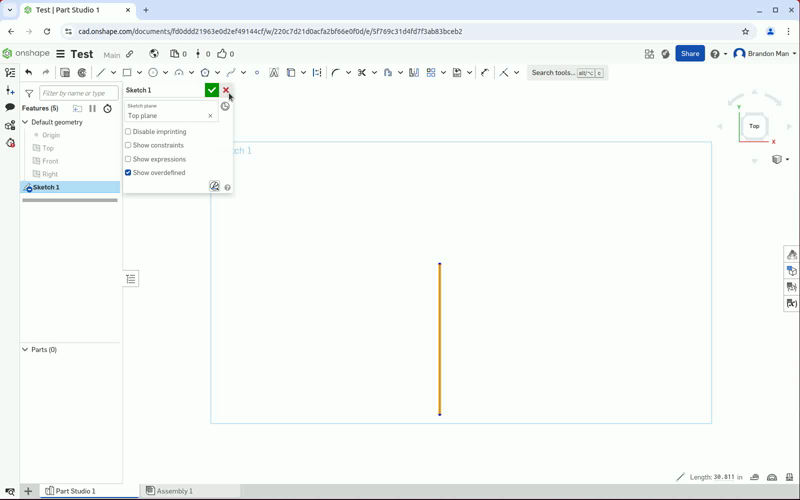
key(shift+h)
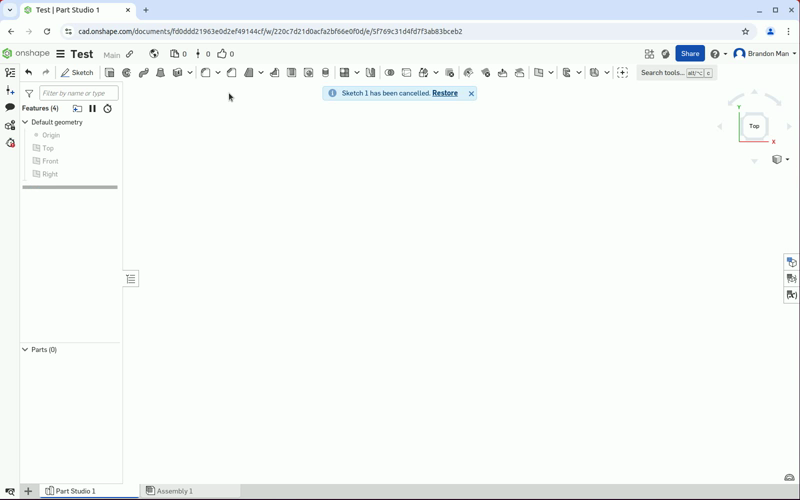
mouse_move(73, 352)
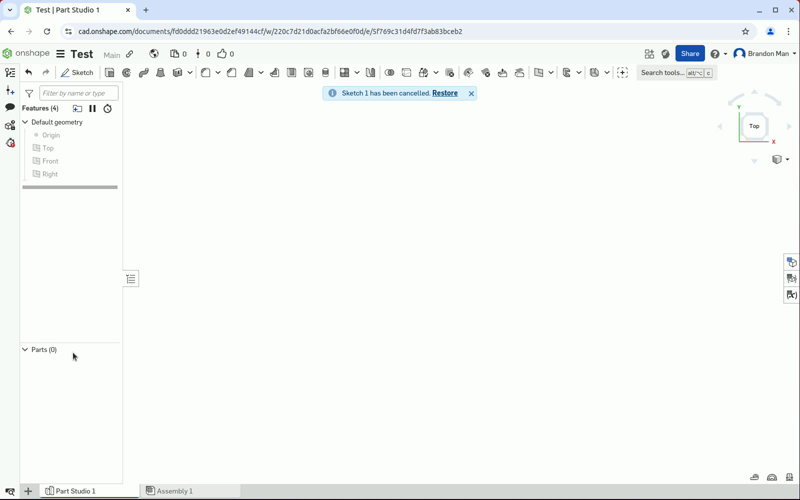
key(y)
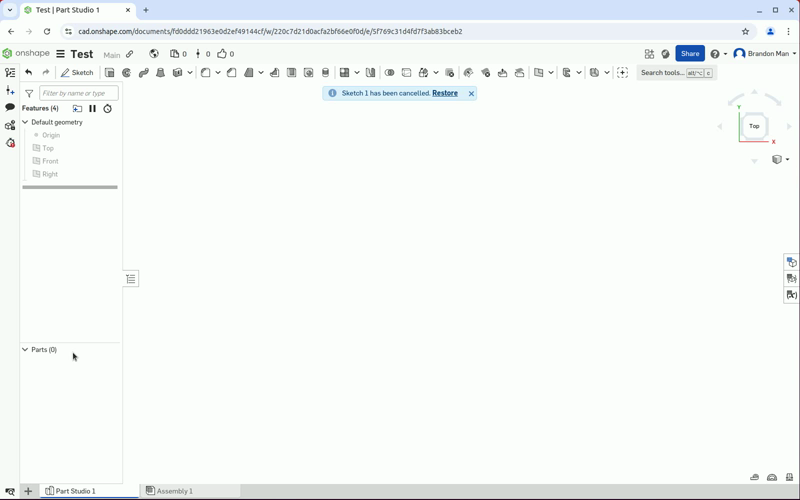
key(shift+p)
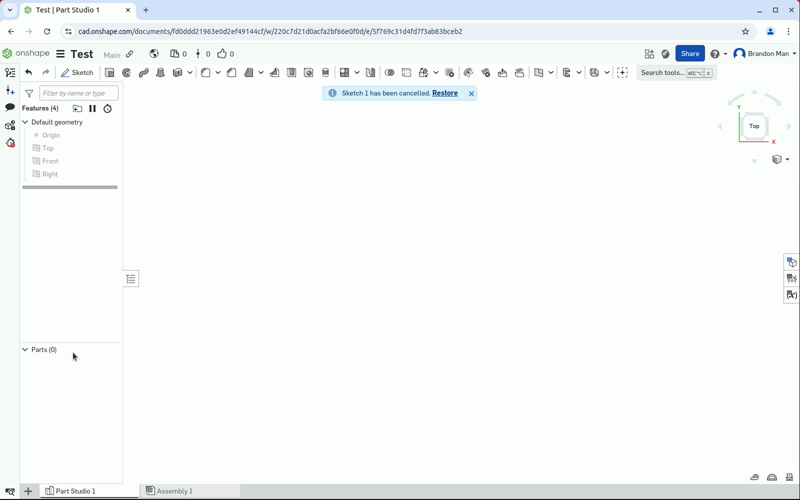
key(space)
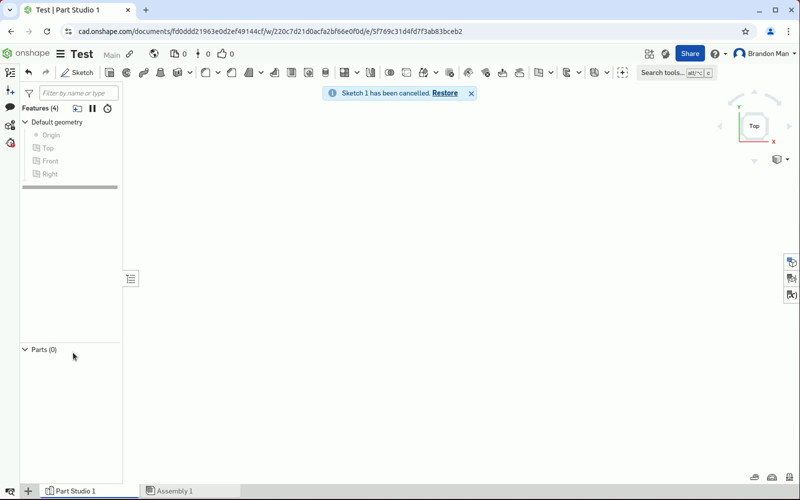
key_down(shift)
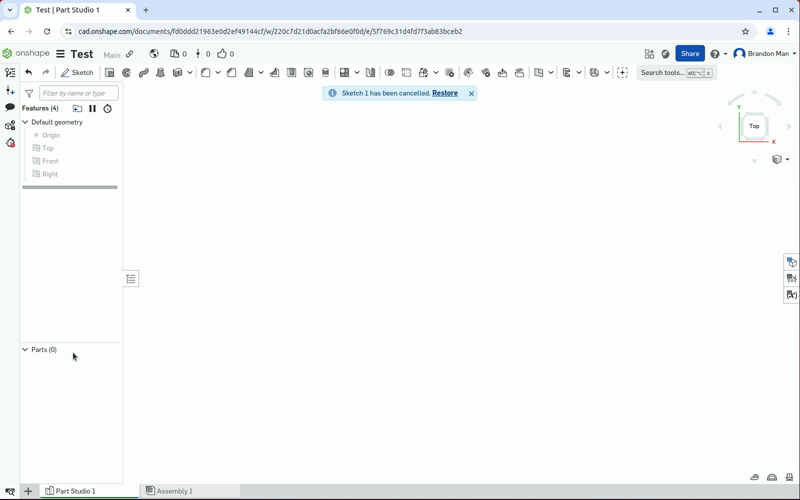
key(up)
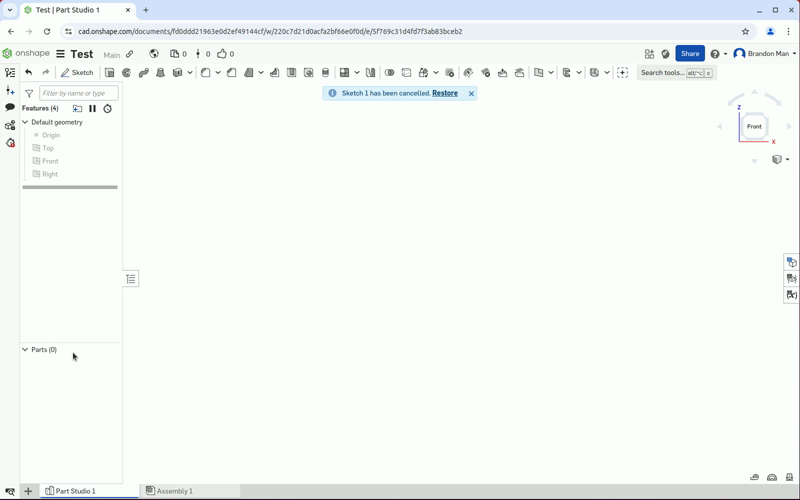
key_up(shift)
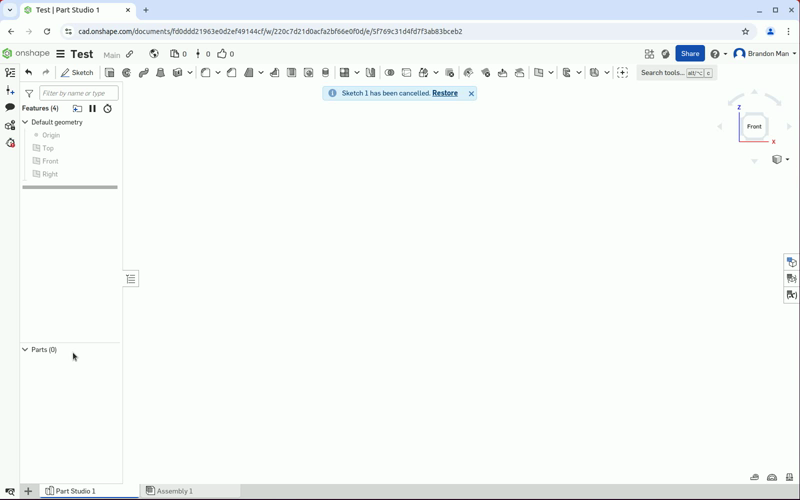
mouse_move(73, 352)
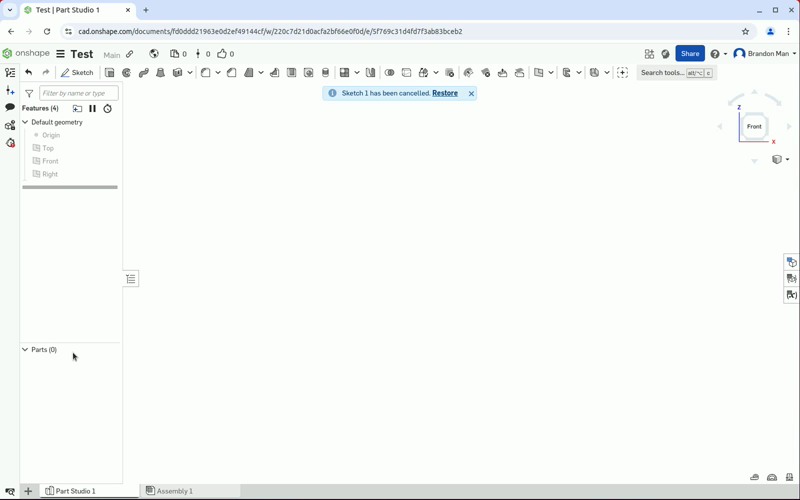
key(shift+y)
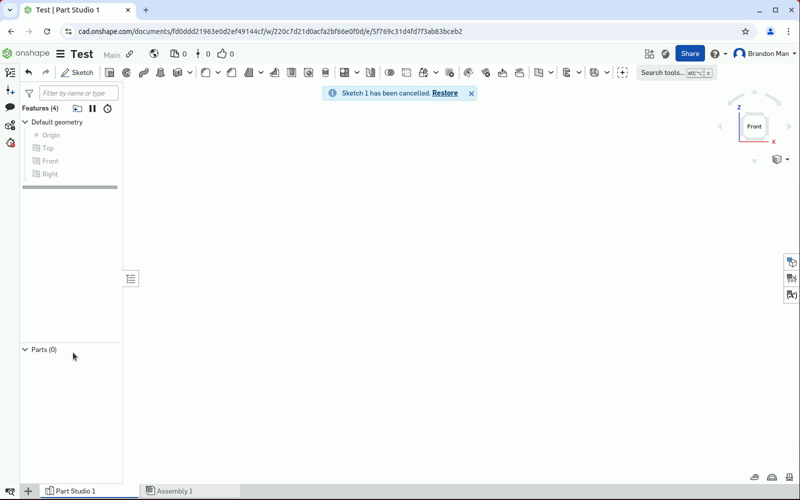
key(shift+s)
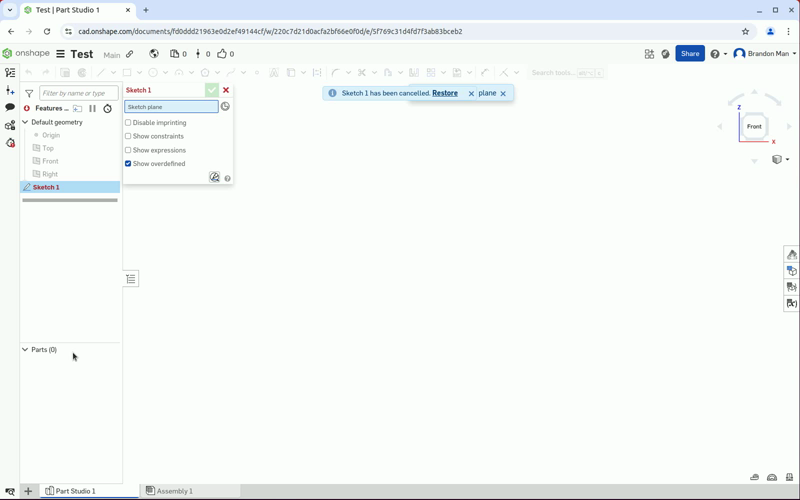
mouse_move(73, 163)
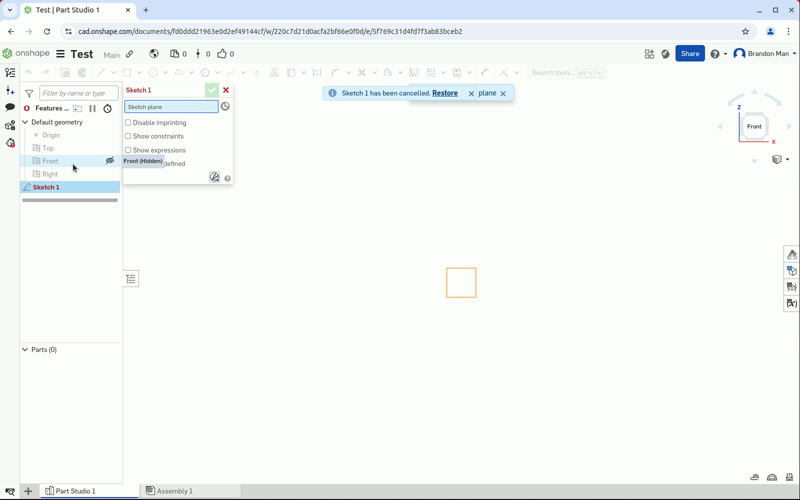
click(73, 163)
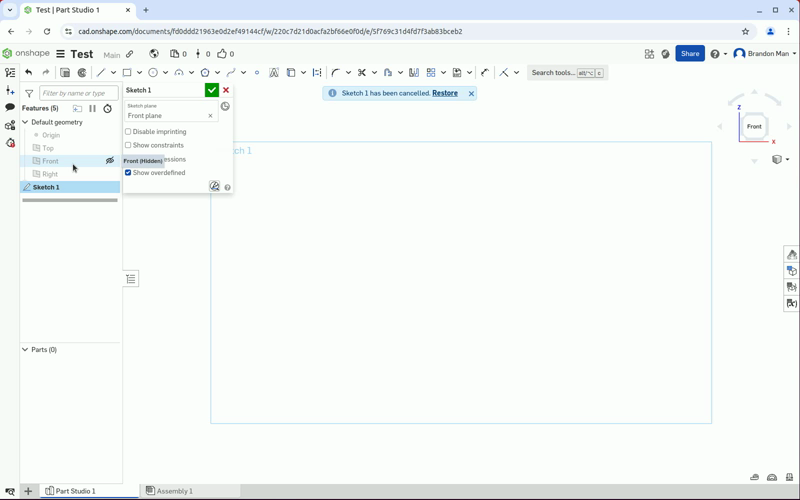
mouse_move(73, 352)
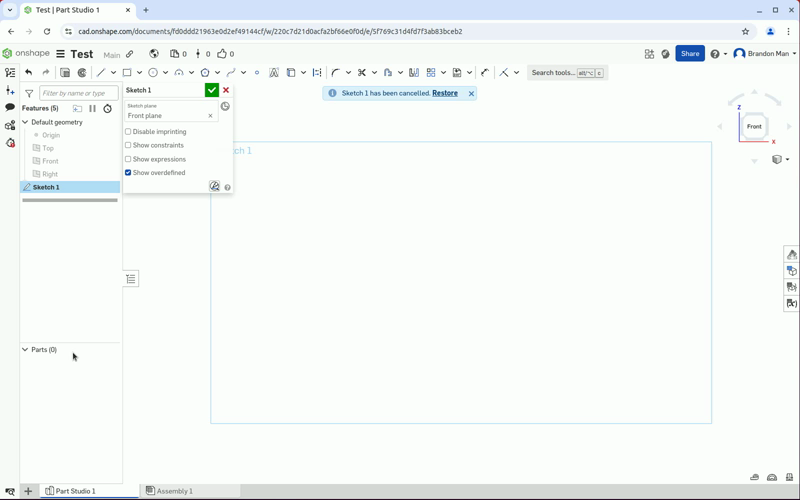
key(y)
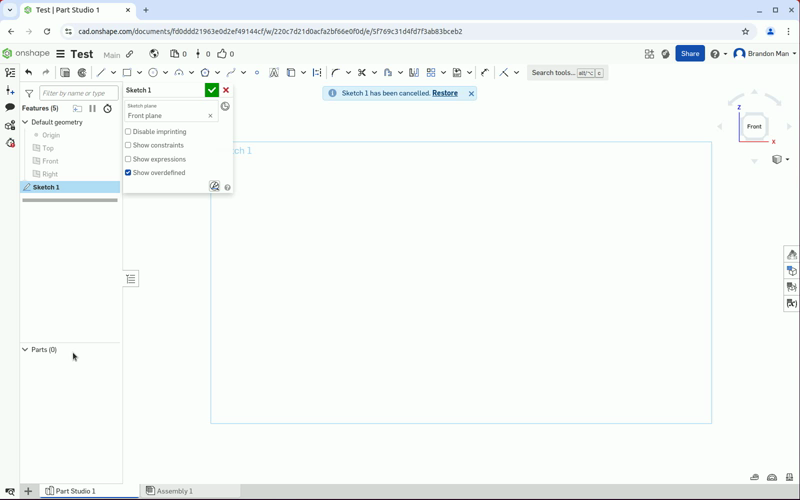
key(c)
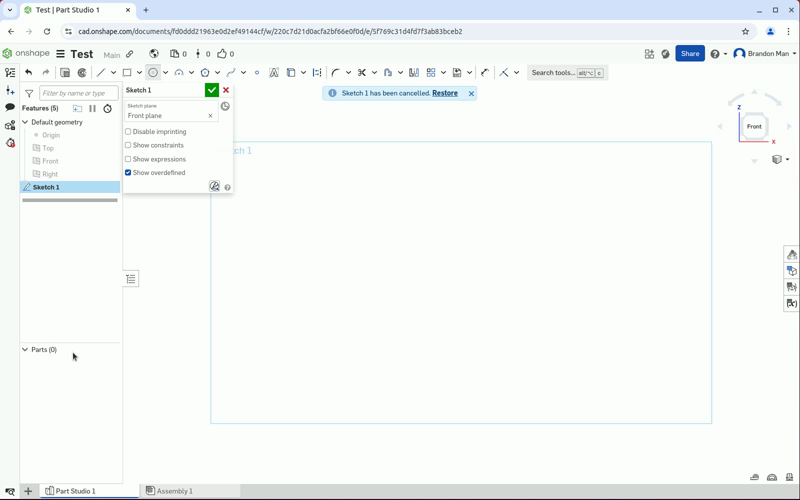
key_down(shift)
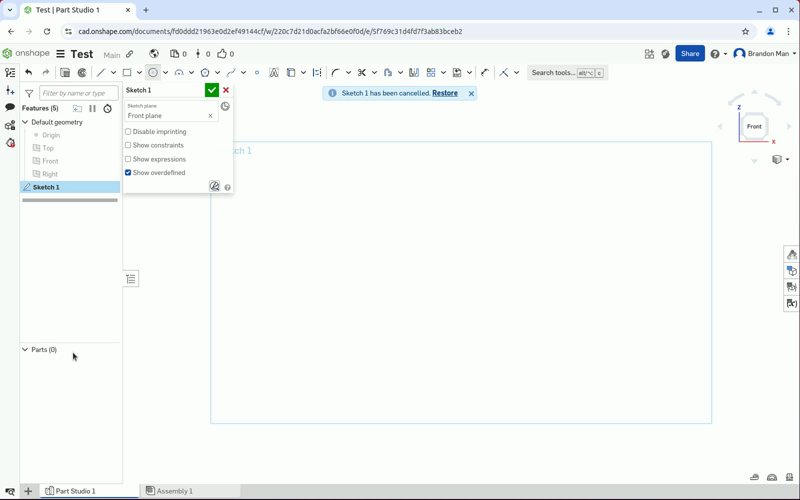
mouse_move(461, 282)
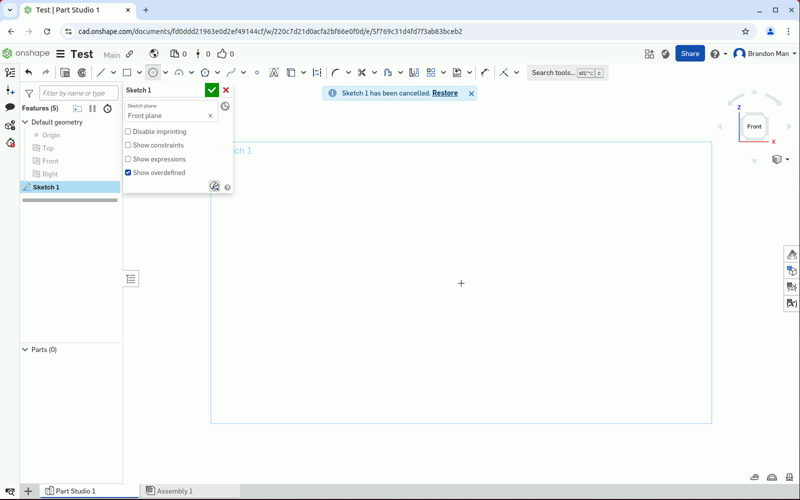
click(461, 282)
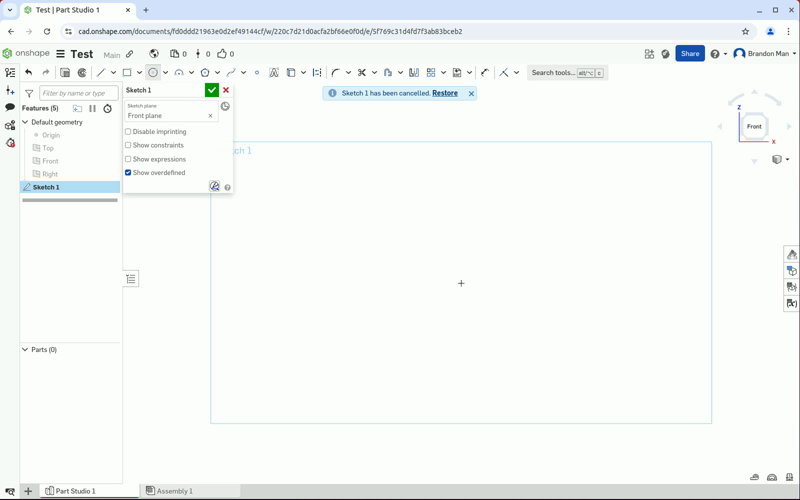
key_up(shift)
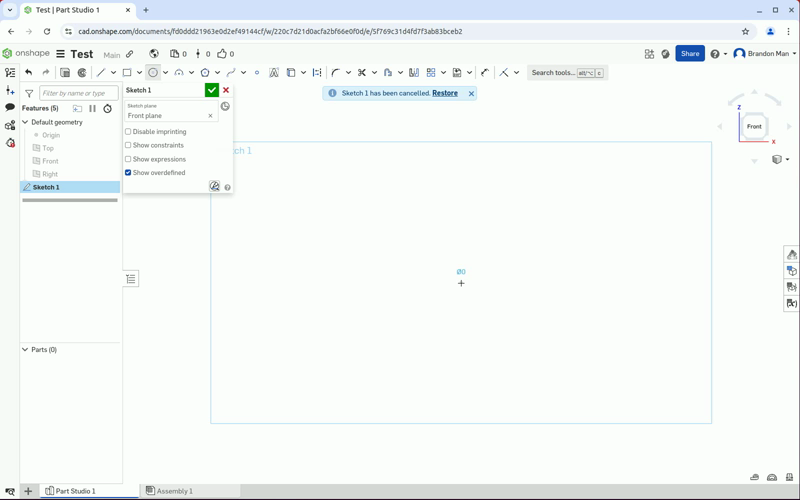
mouse_move(467, 282)
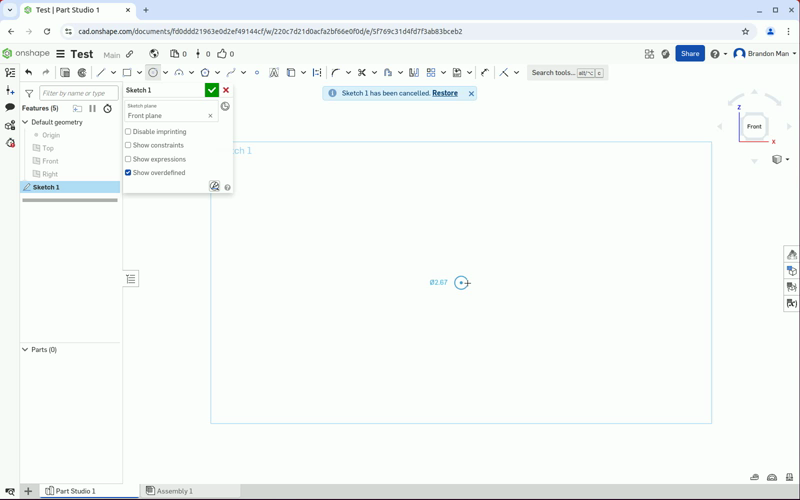
click(467, 282)
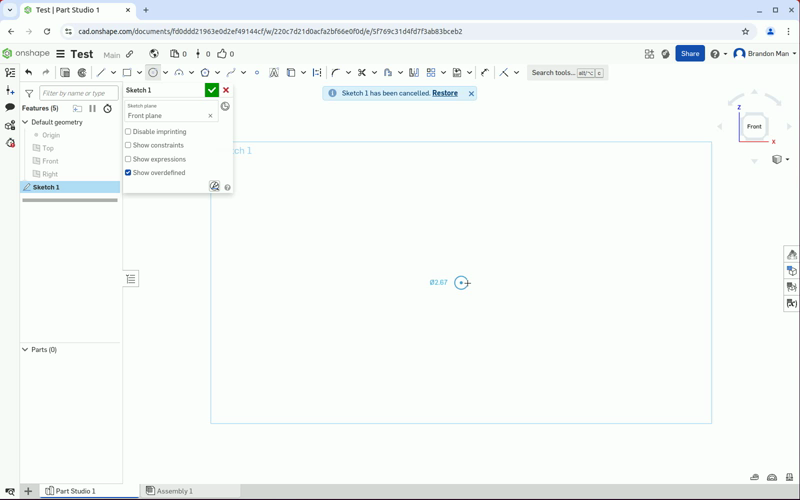
key(esc)
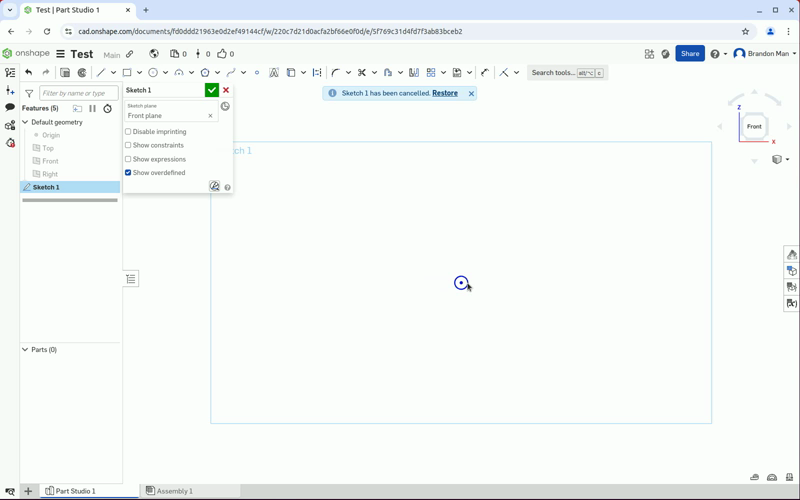
mouse_move(461, 277)
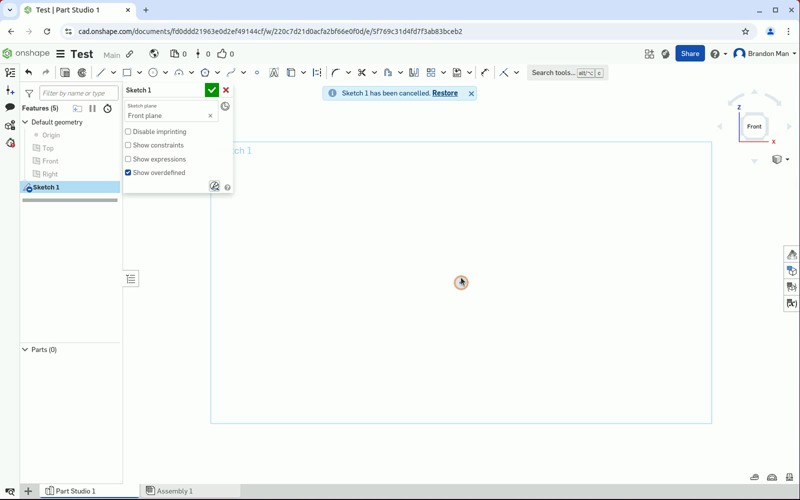
scroll(6)
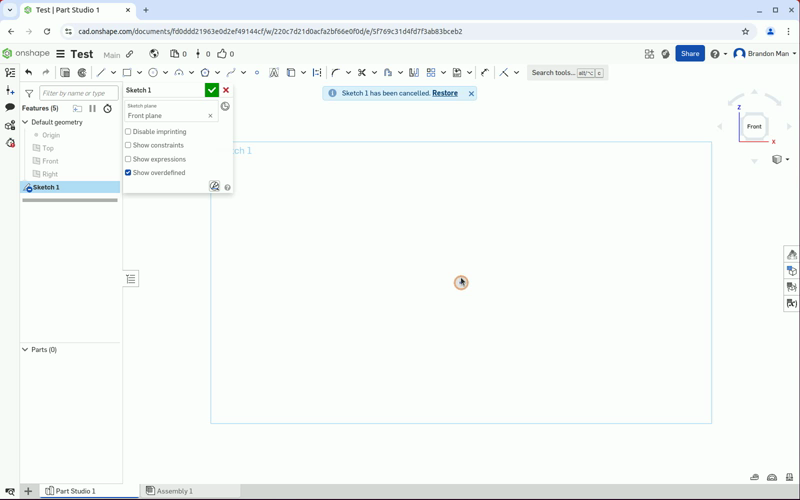
scroll(6)
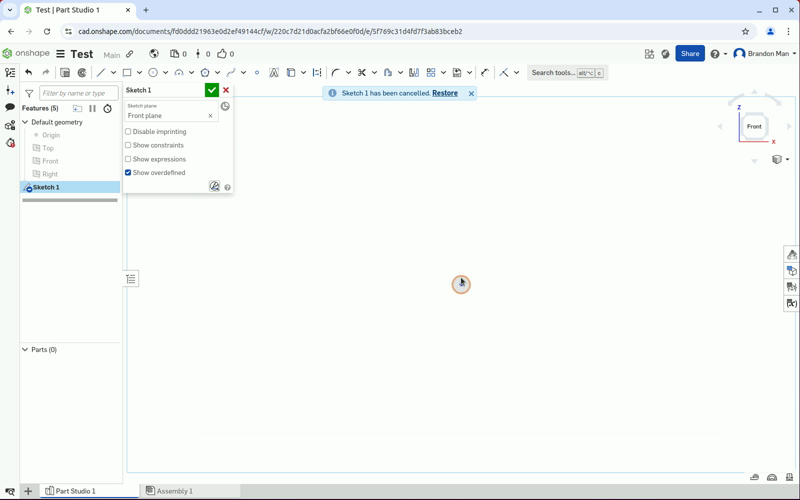
scroll(6)
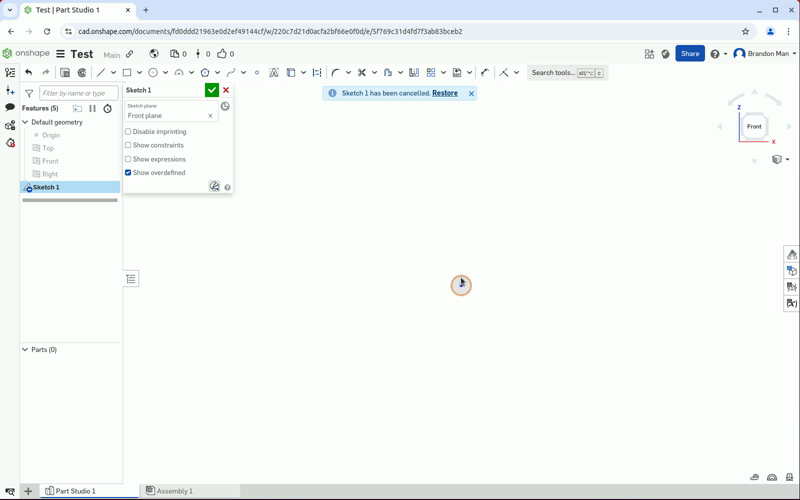
scroll(6)
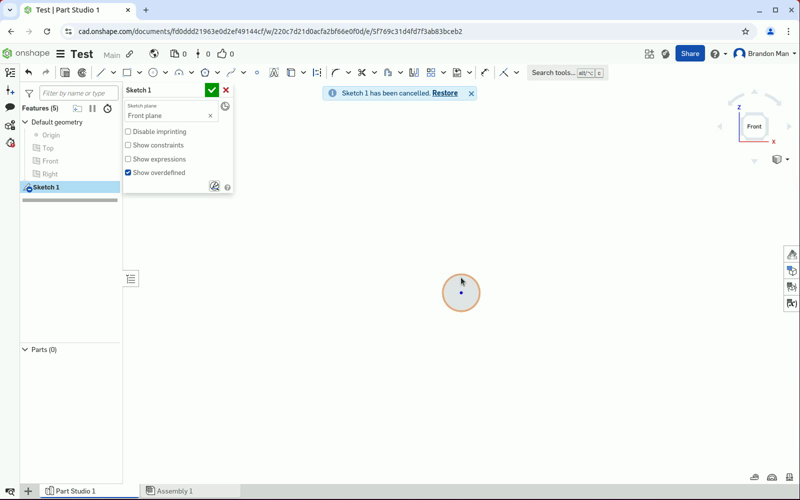
scroll(6)
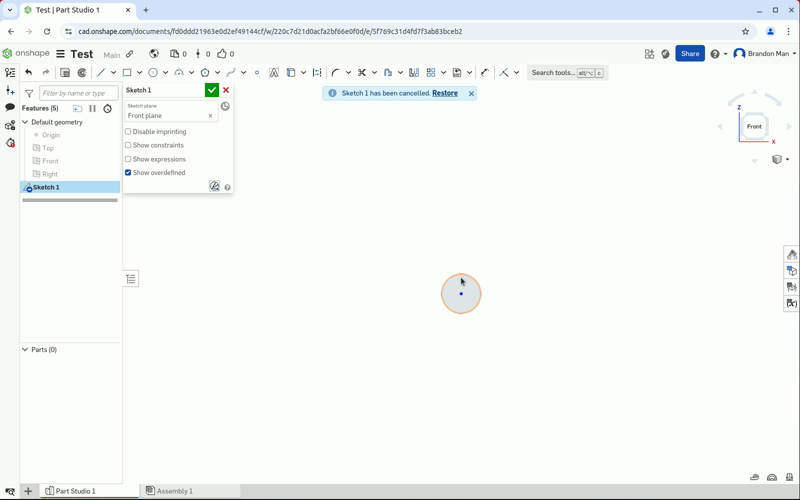
scroll(6)
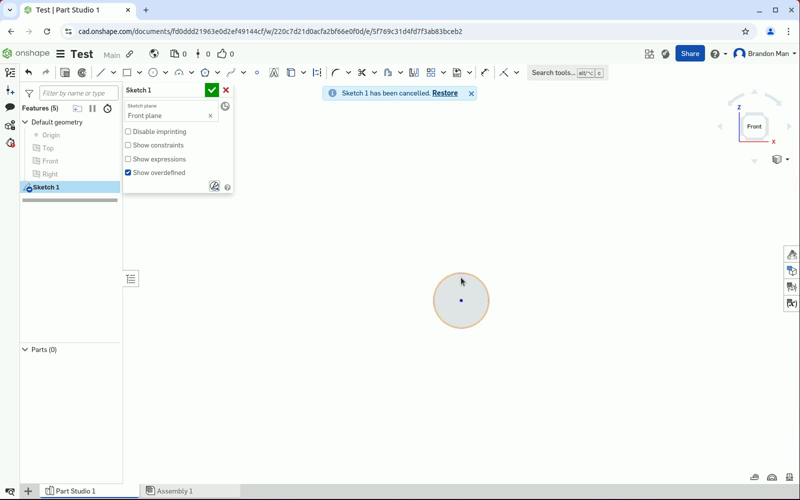
scroll(6)
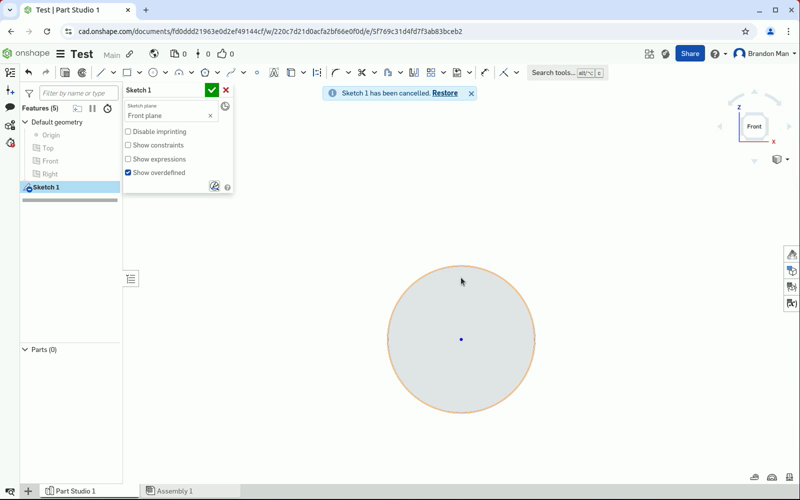
click(461, 277)
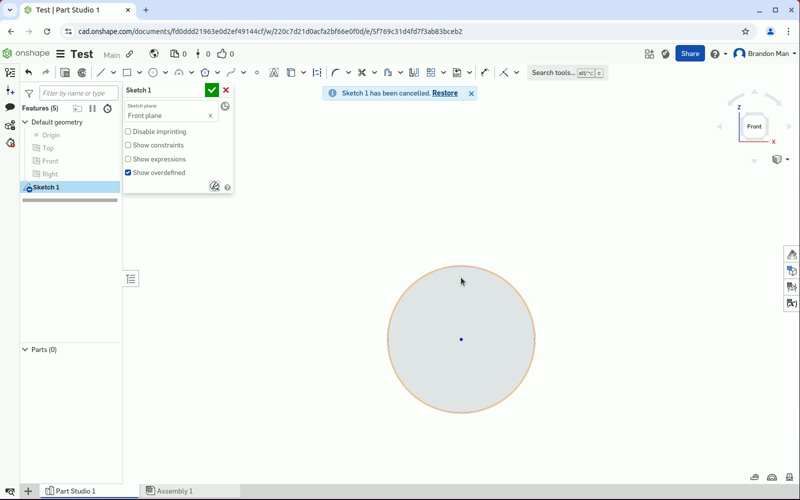
scroll(-6)
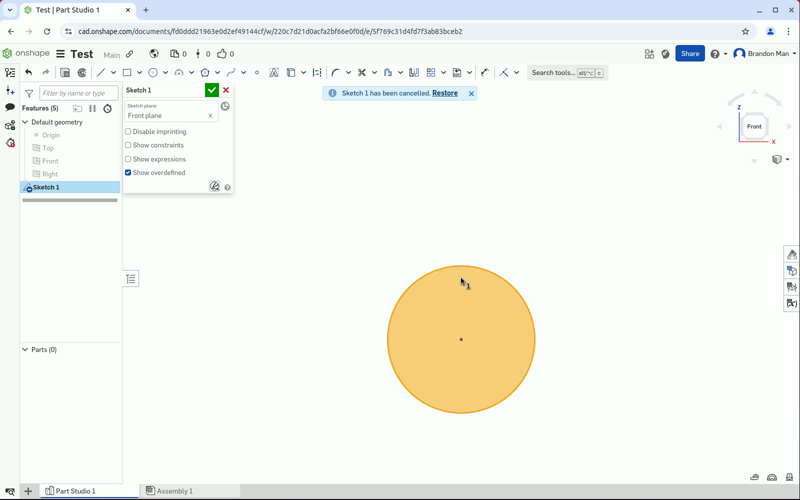
scroll(-6)
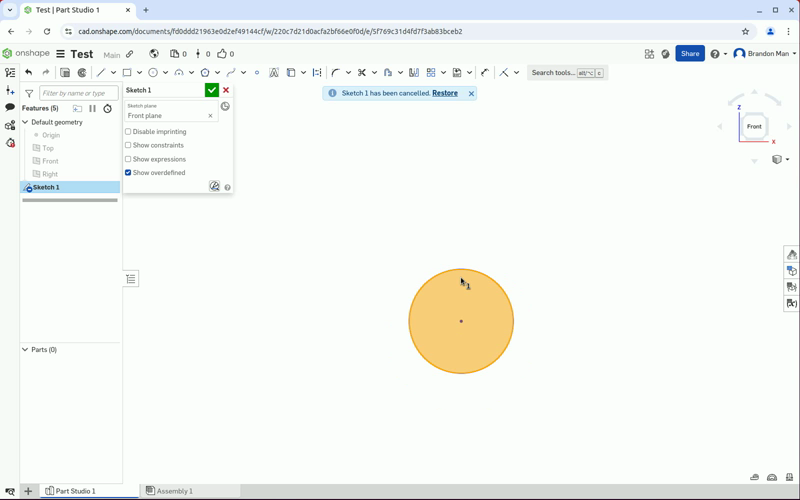
scroll(-6)
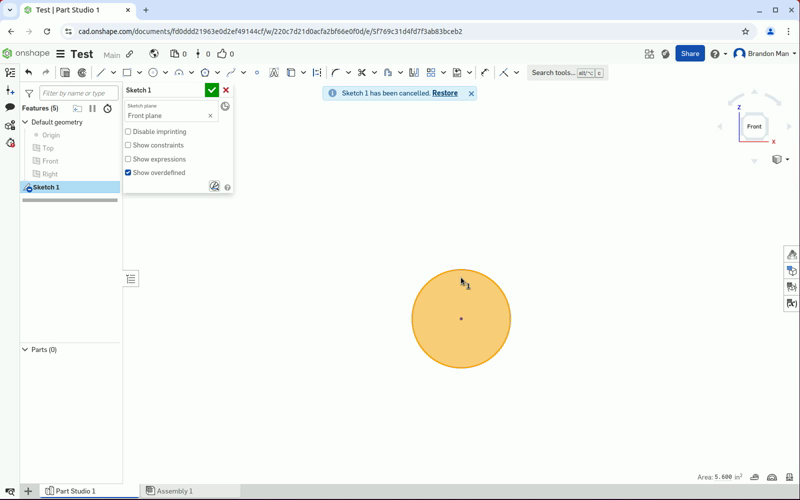
scroll(-6)
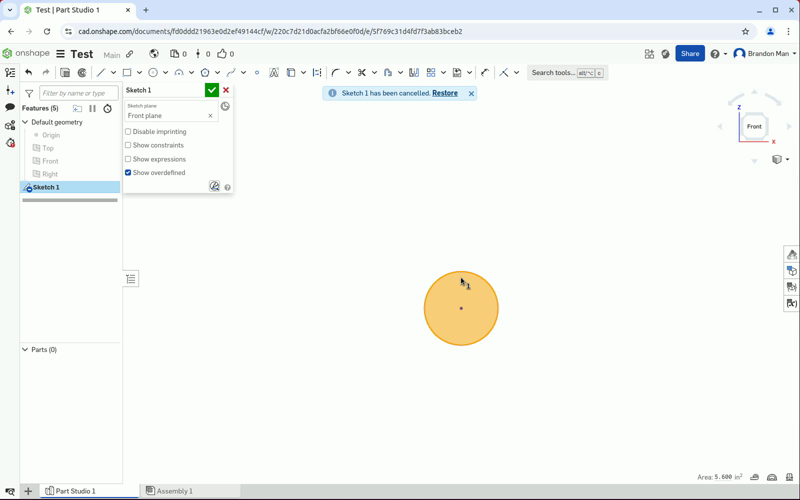
scroll(-6)
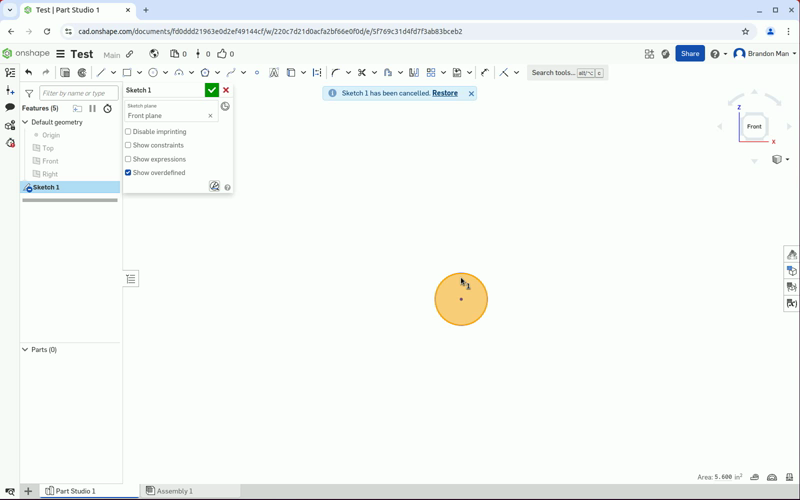
scroll(-6)
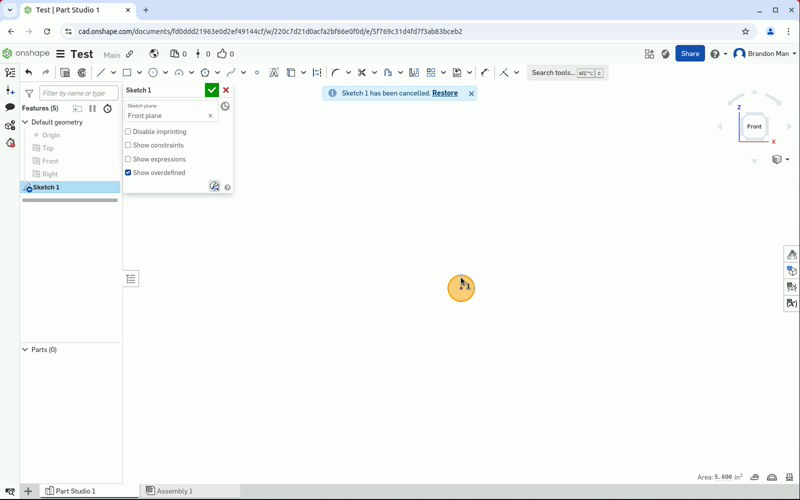
scroll(-6)
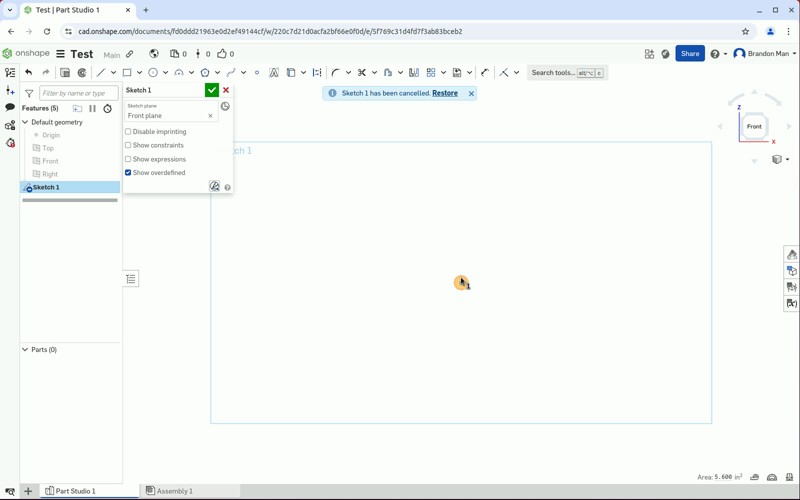
mouse_move(73, 352)
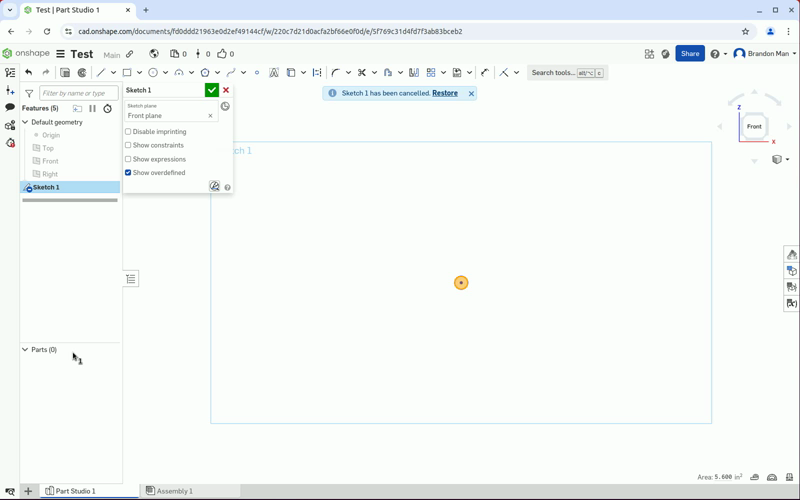
key(shift+y)
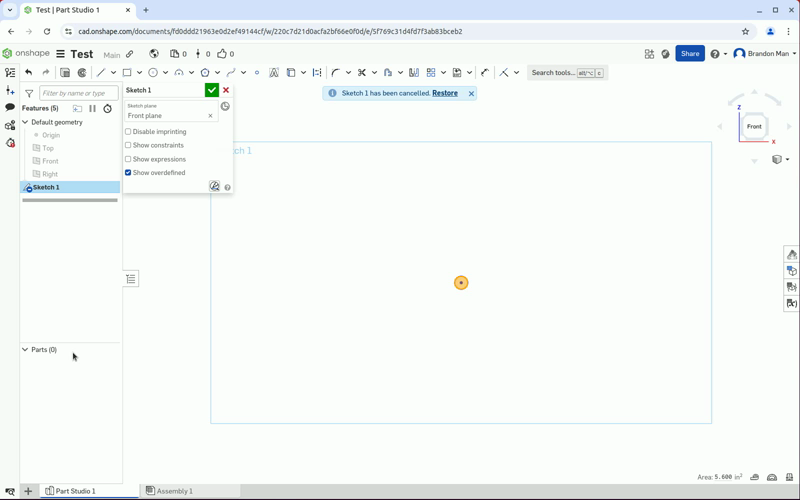
key(shift+e)
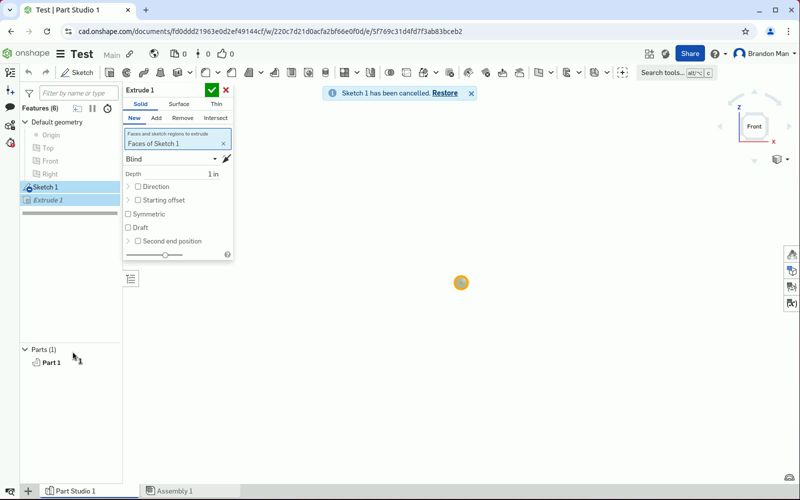
mouse_move(143, 106)
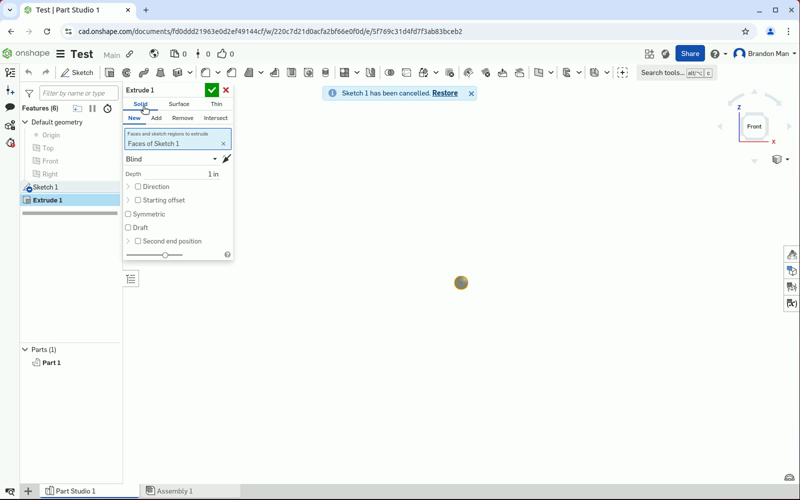
click(143, 106)
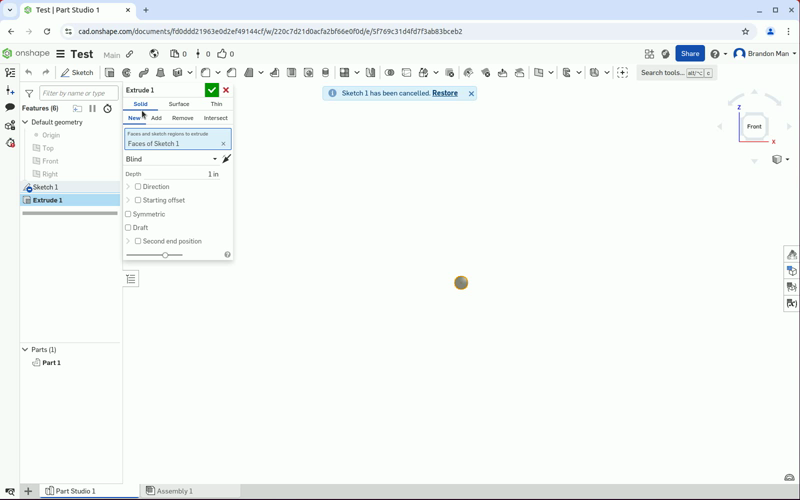
mouse_move(137, 120)
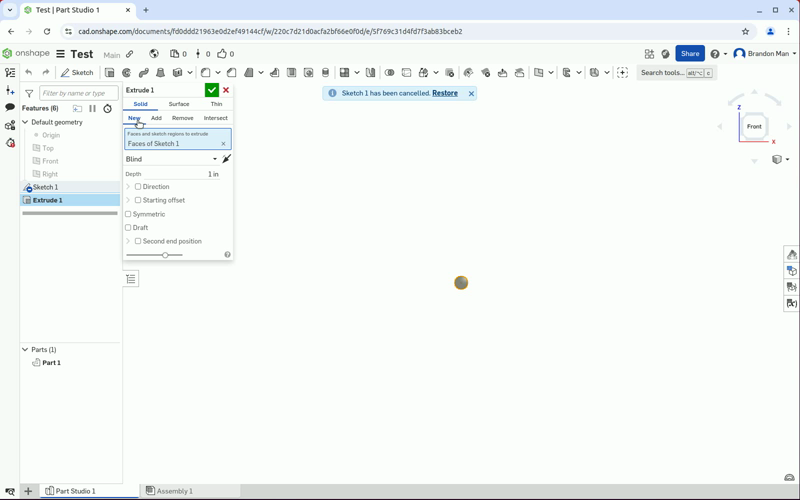
click(137, 120)
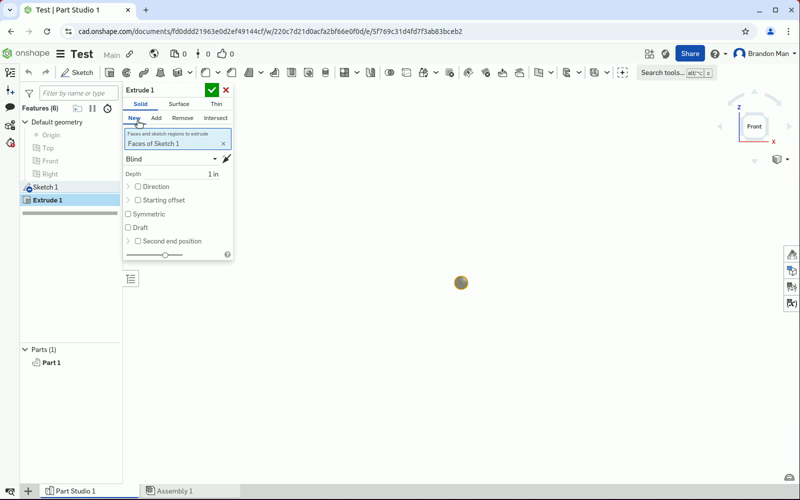
key(tab, 4)
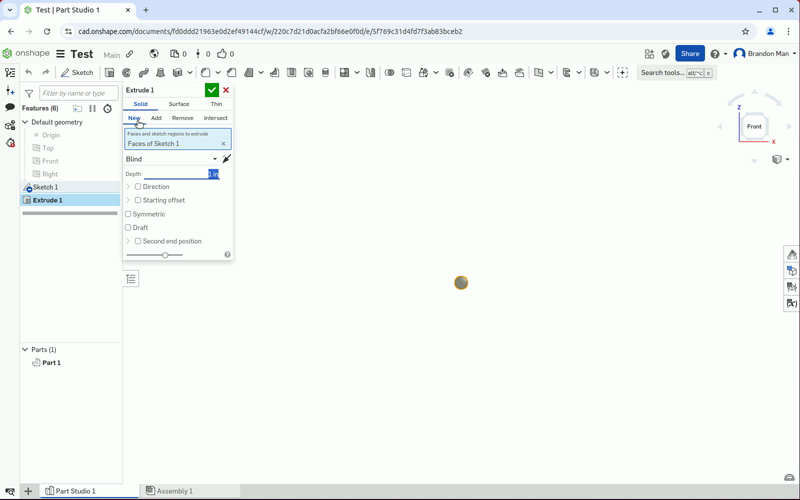
text(23.108)
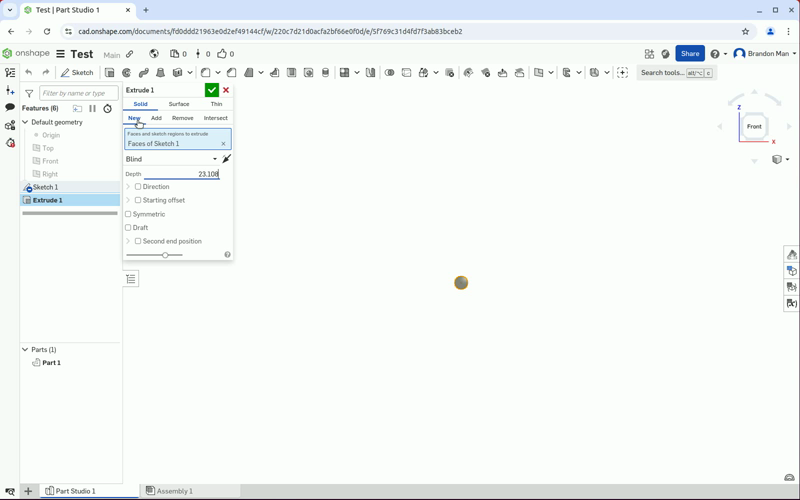
key(enter)
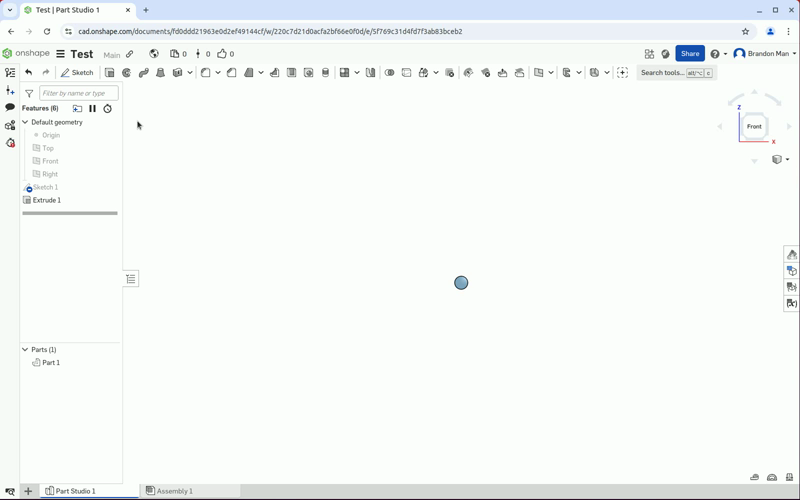
key(shift+h)
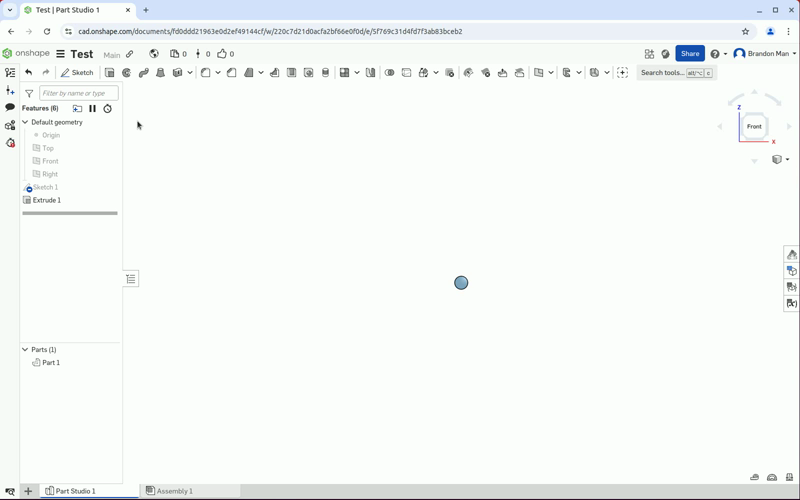
key(shift+h)
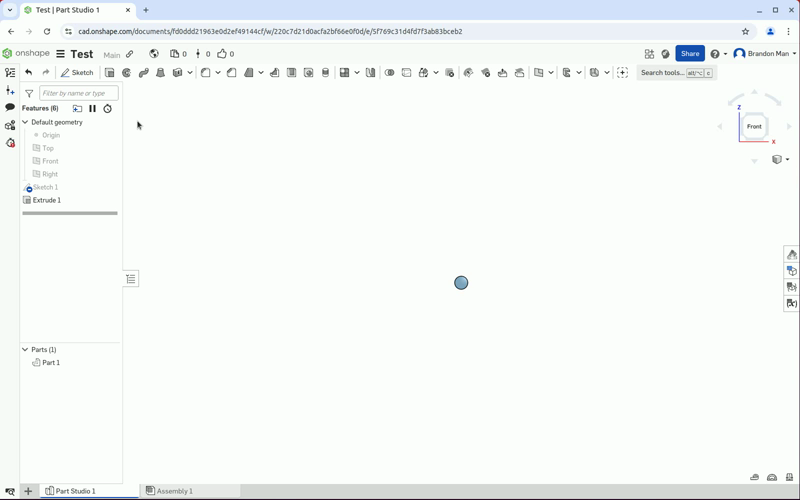
mouse_move(73, 189)
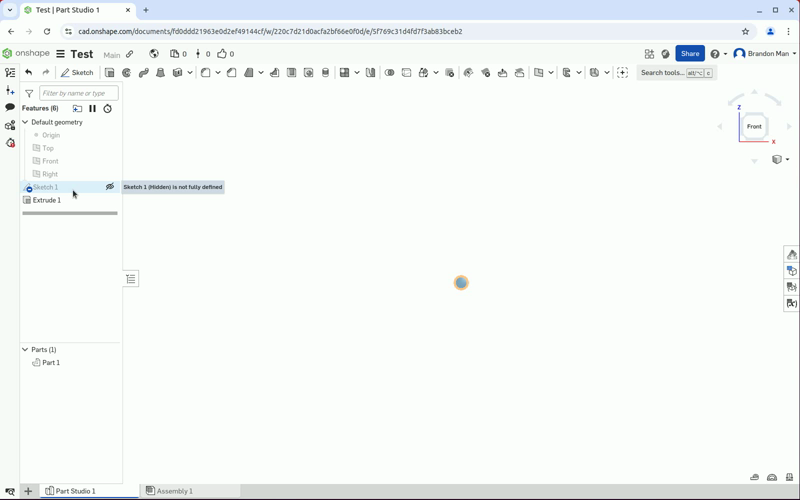
click(73, 189)
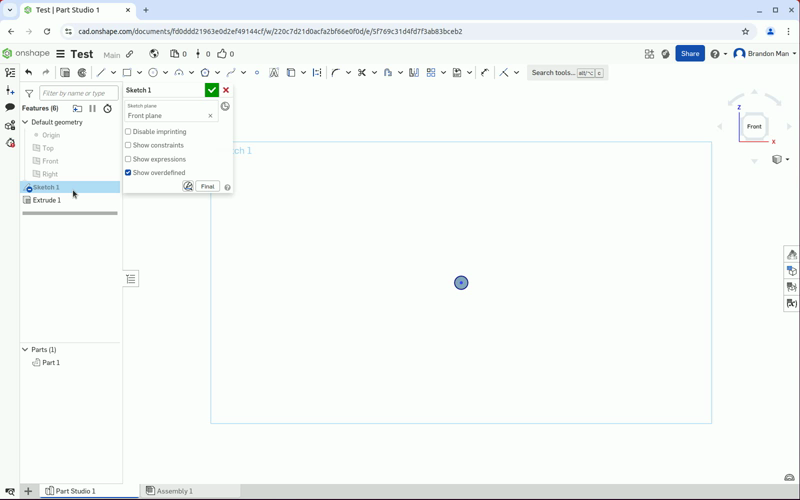
mouse_move(229, 92)
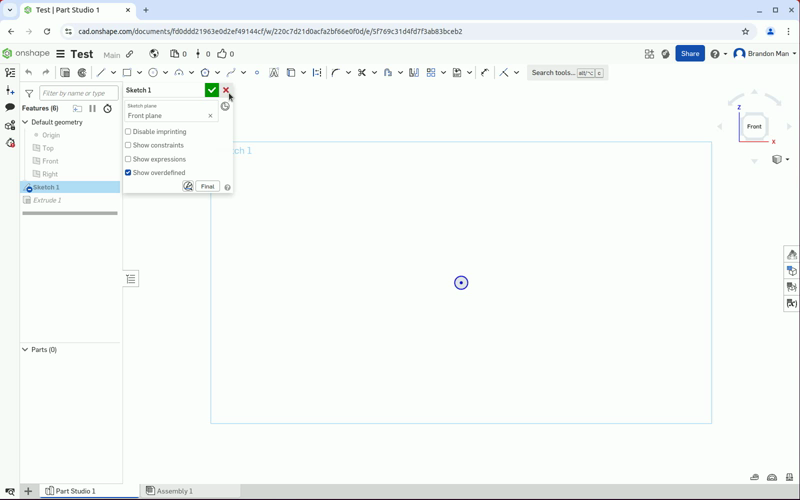
click(229, 92)
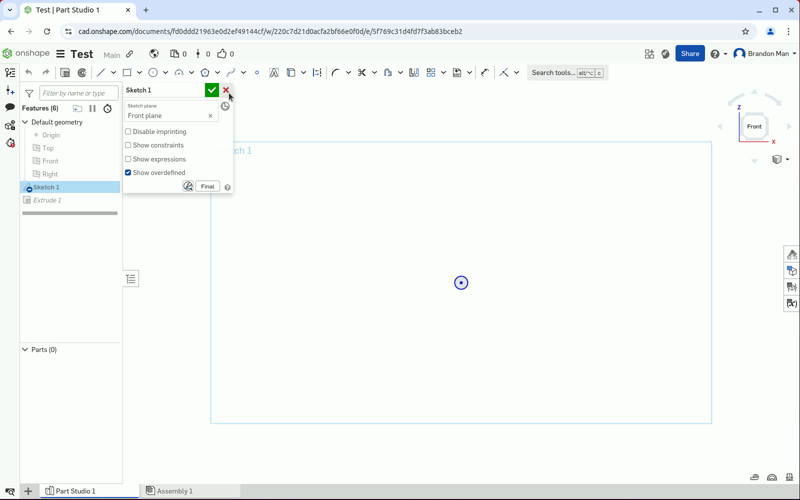
key(shift+s)
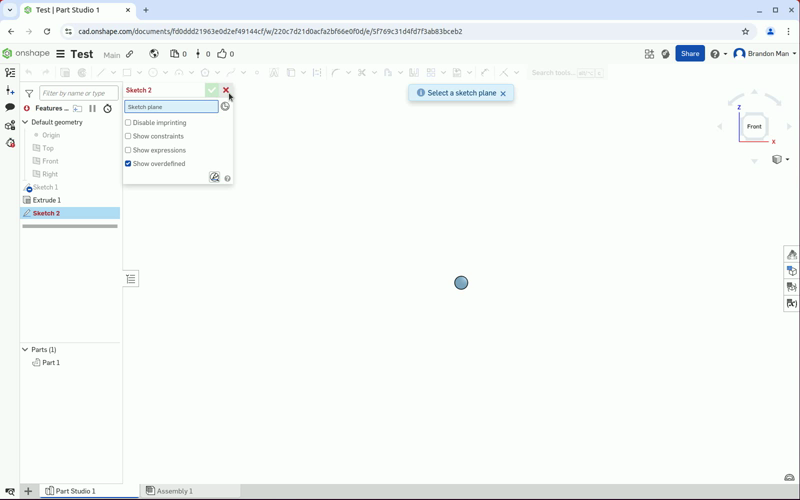
mouse_move(73, 163)
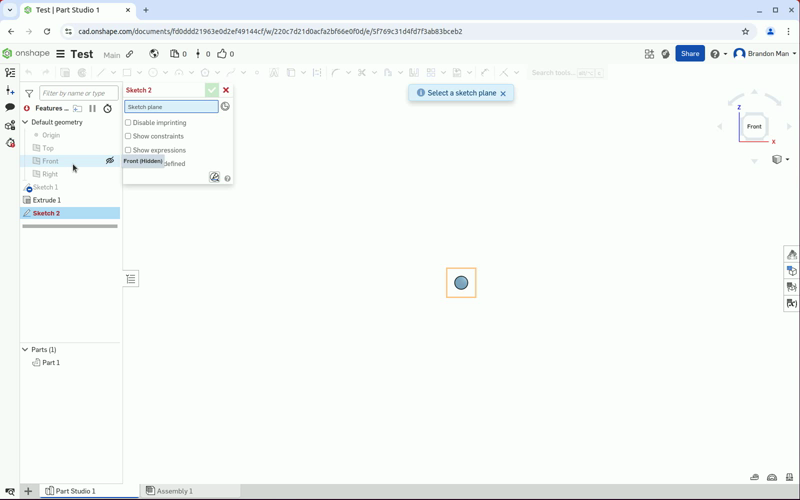
click(73, 163)
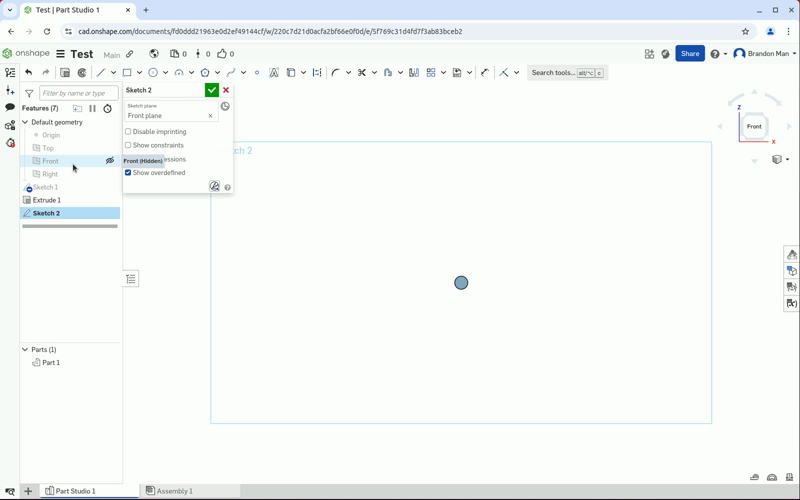
mouse_move(73, 352)
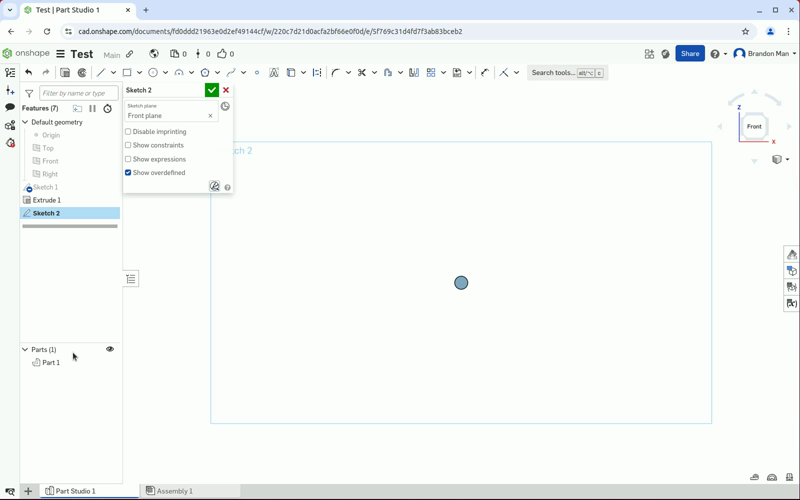
key(y)
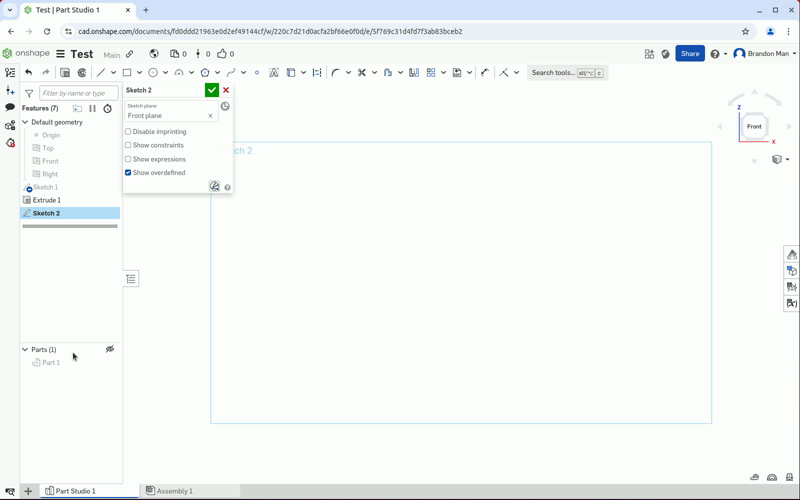
key(c)
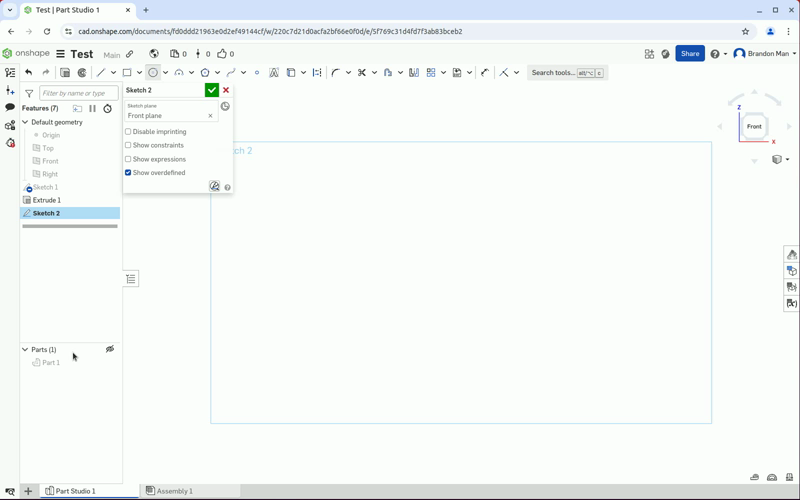
key_down(shift)
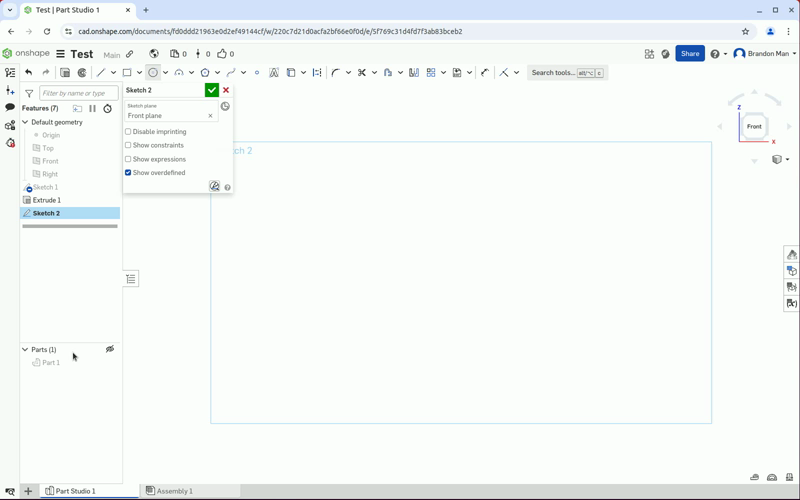
mouse_move(461, 282)
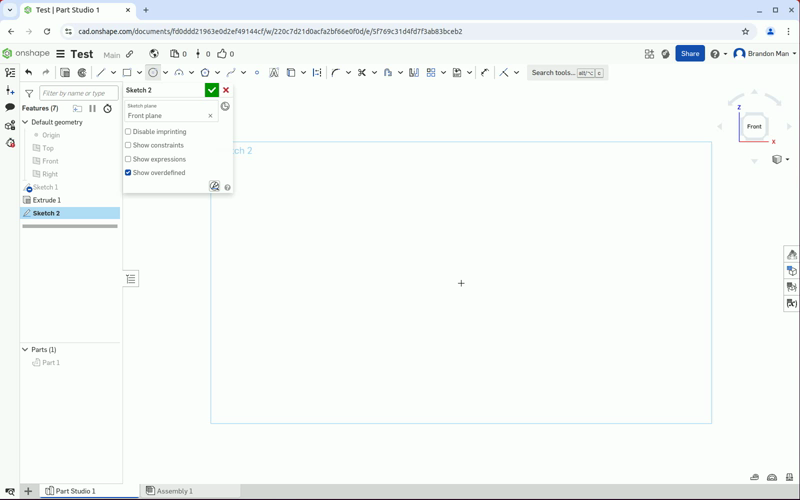
click(461, 282)
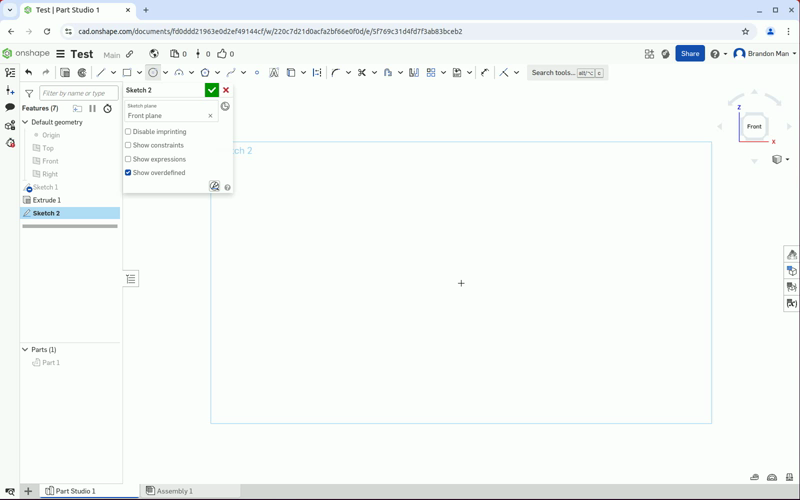
key_up(shift)
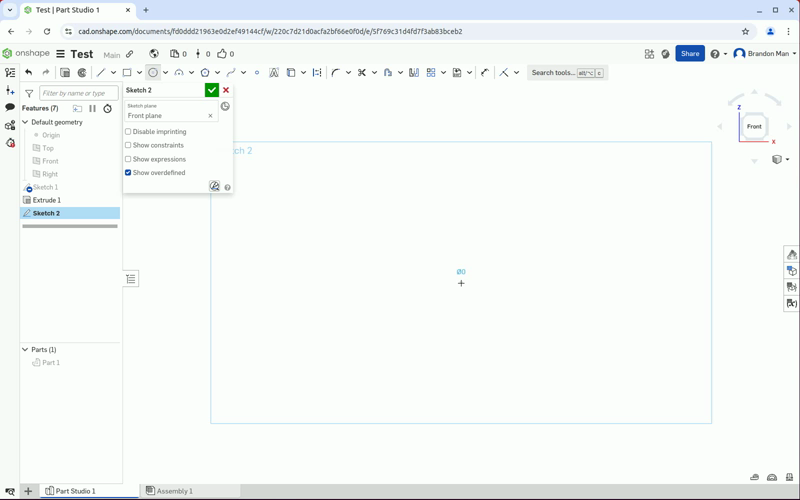
mouse_move(467, 282)
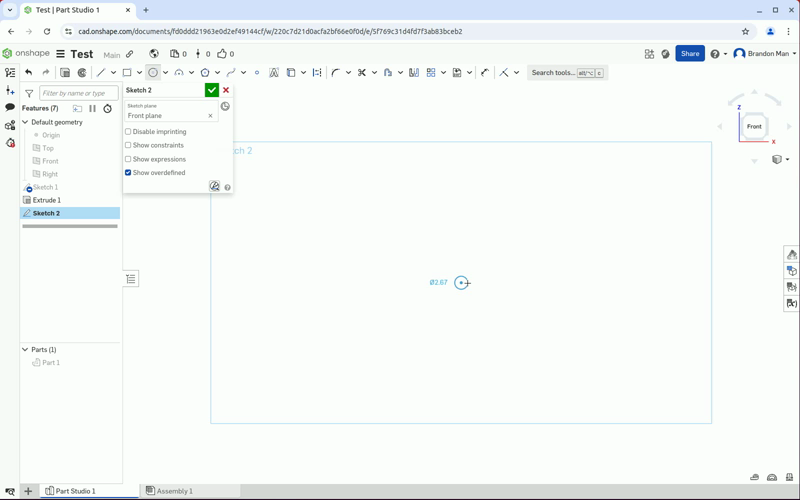
click(467, 282)
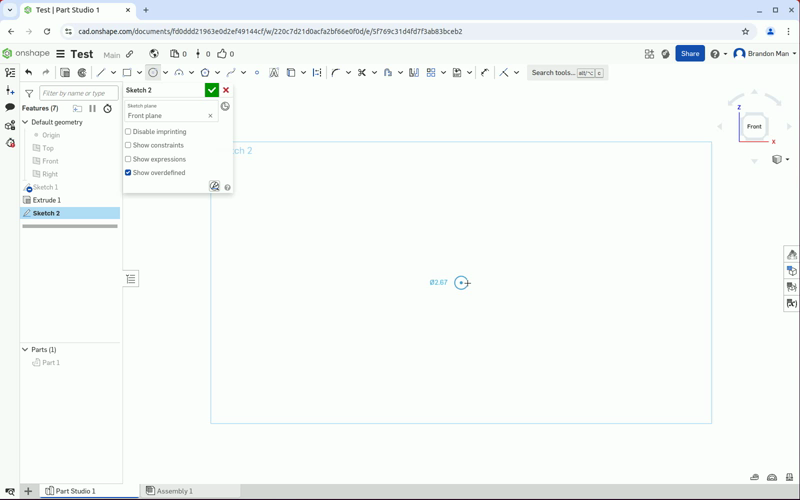
key(esc)
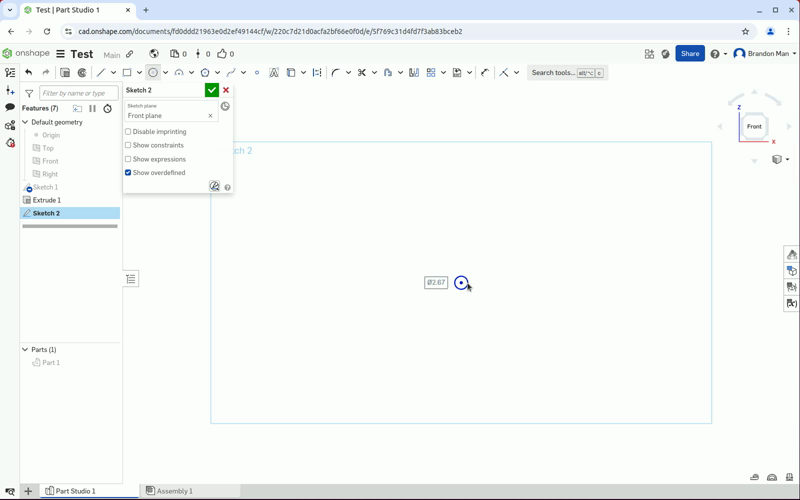
mouse_move(464, 287)
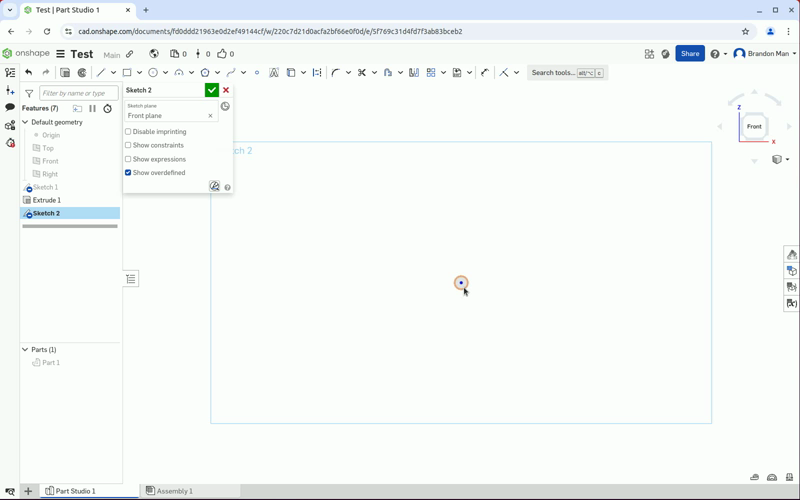
scroll(6)
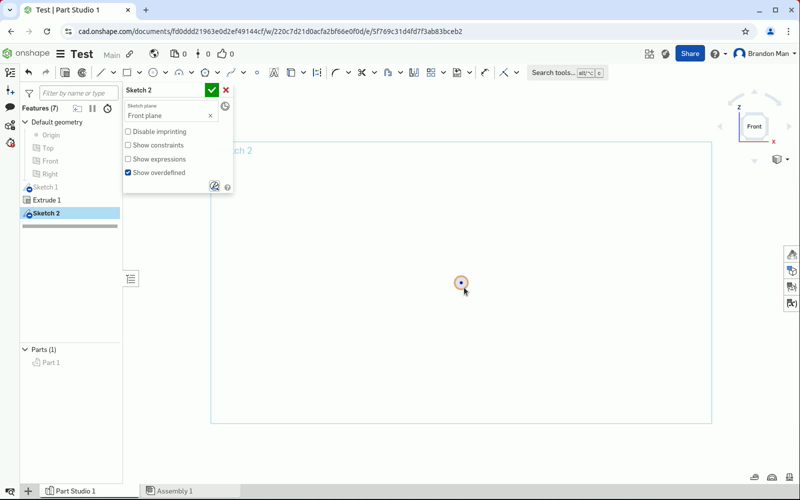
scroll(6)
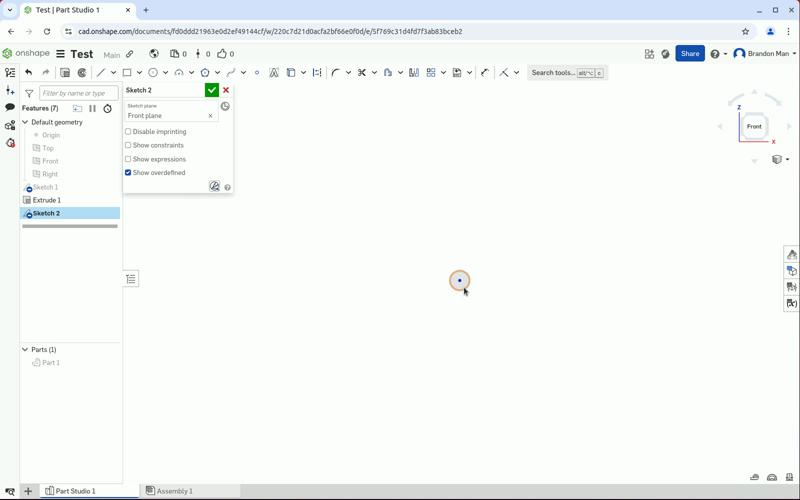
scroll(6)
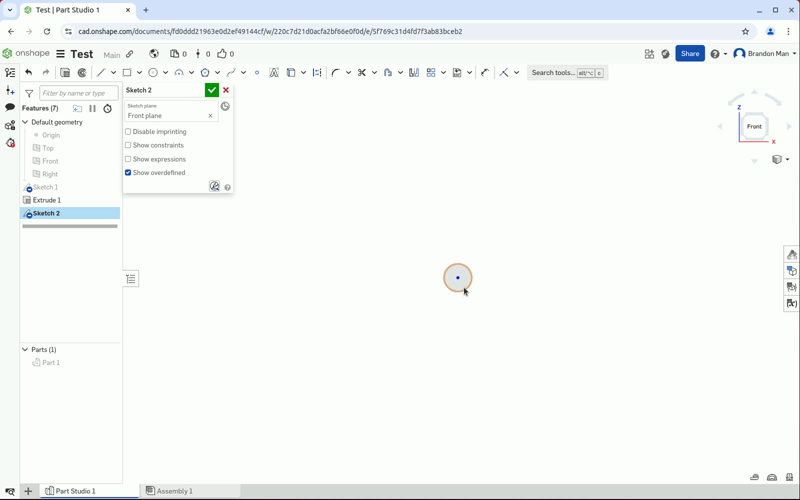
scroll(6)
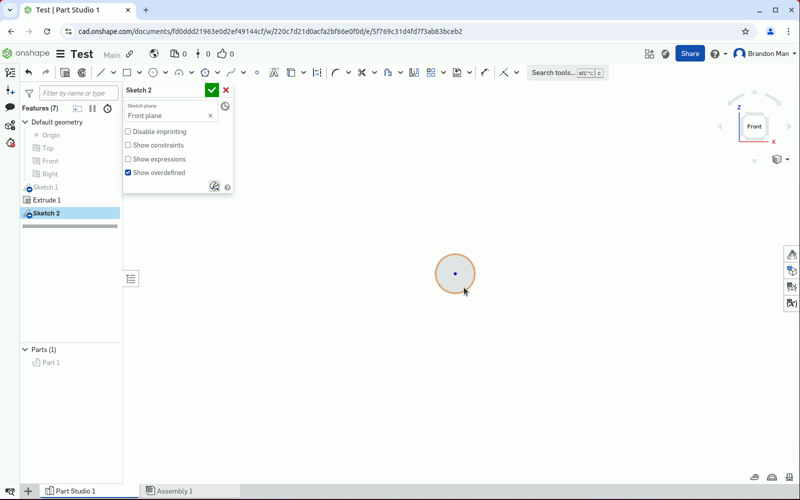
scroll(6)
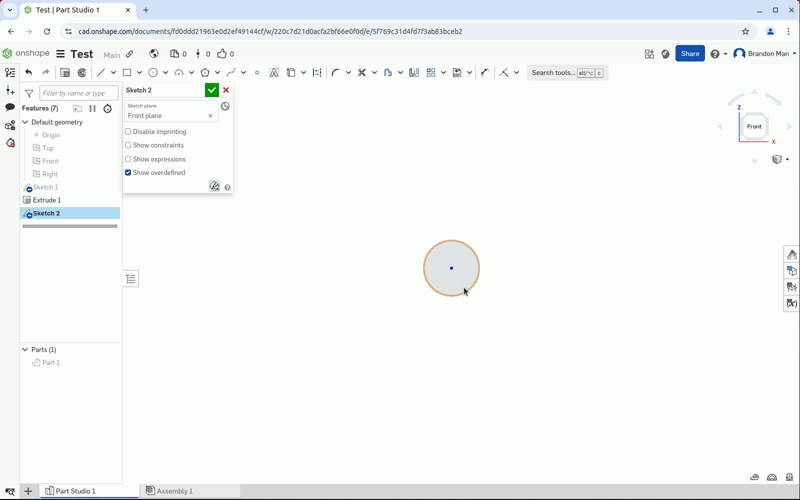
scroll(6)
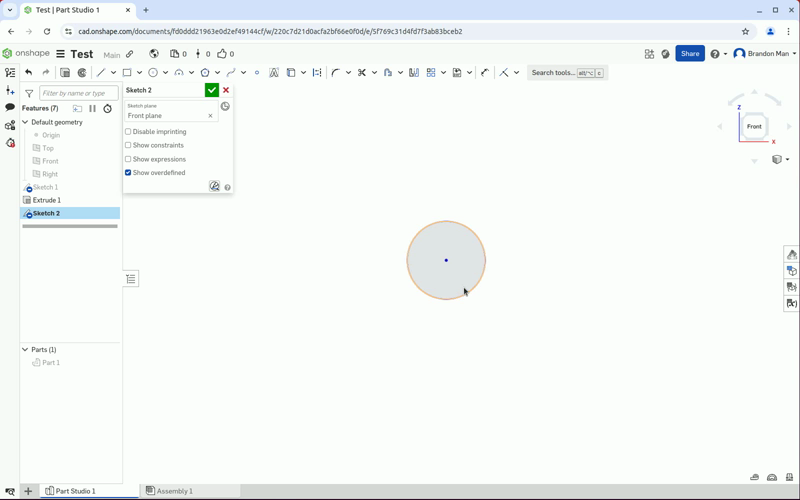
scroll(6)
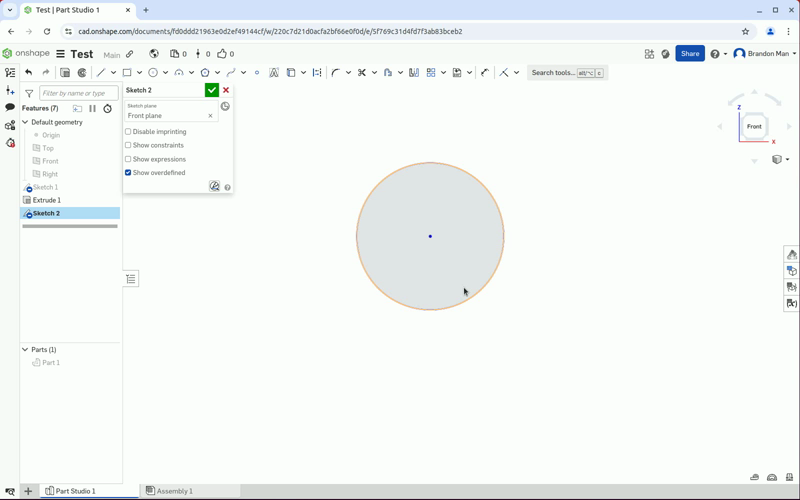
click(464, 287)
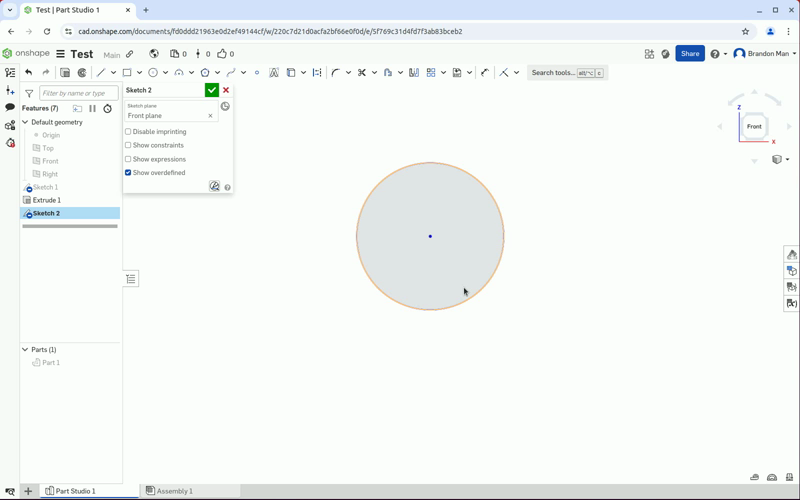
scroll(-6)
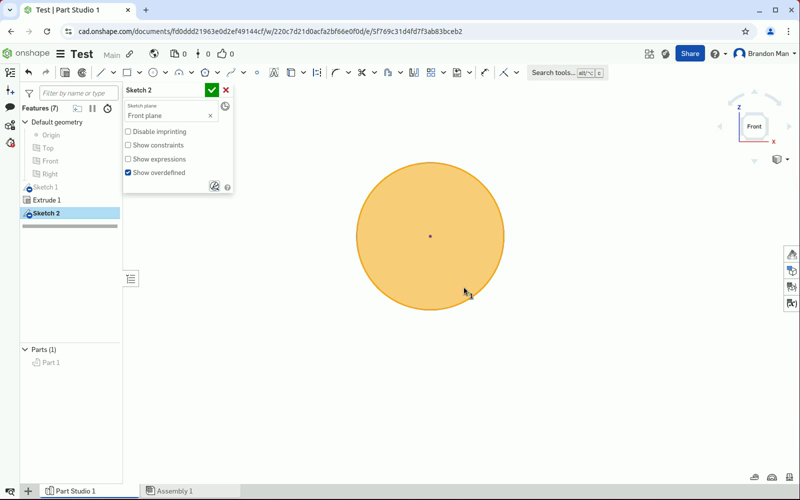
scroll(-6)
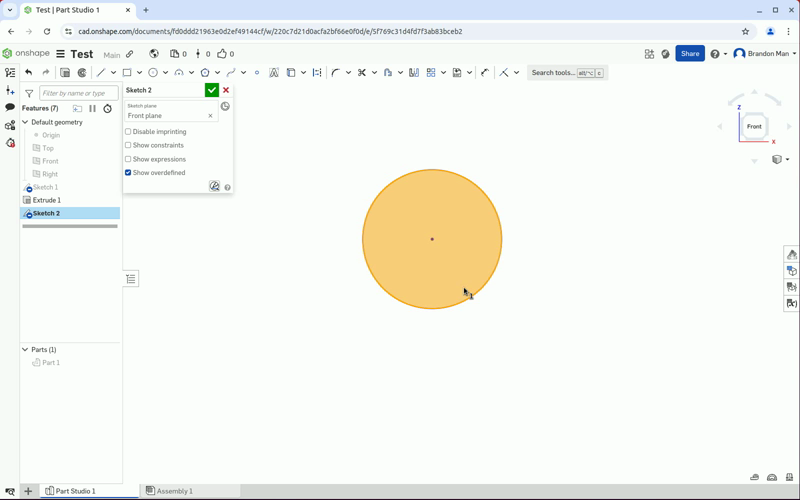
scroll(-6)
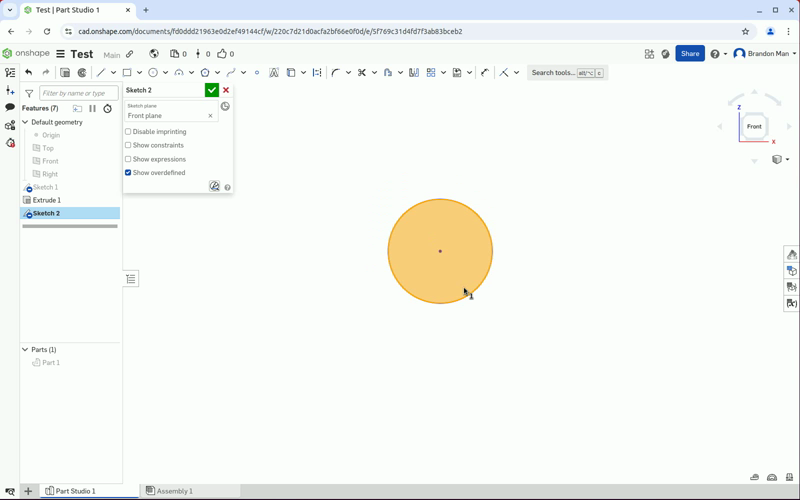
scroll(-6)
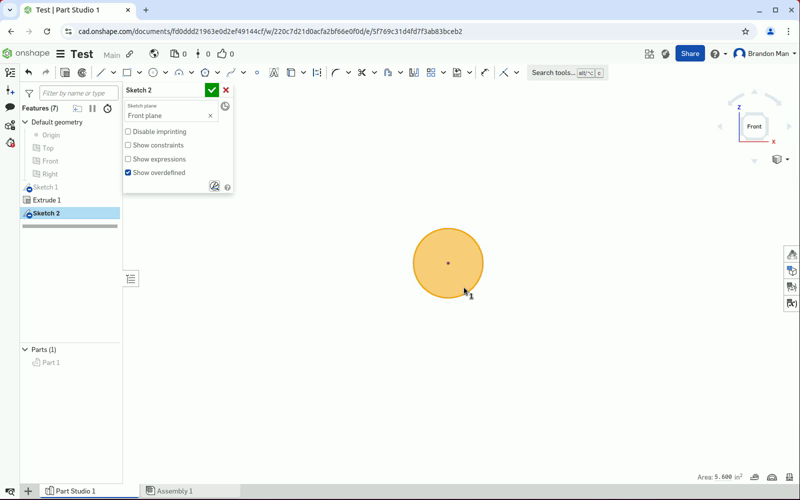
scroll(-6)
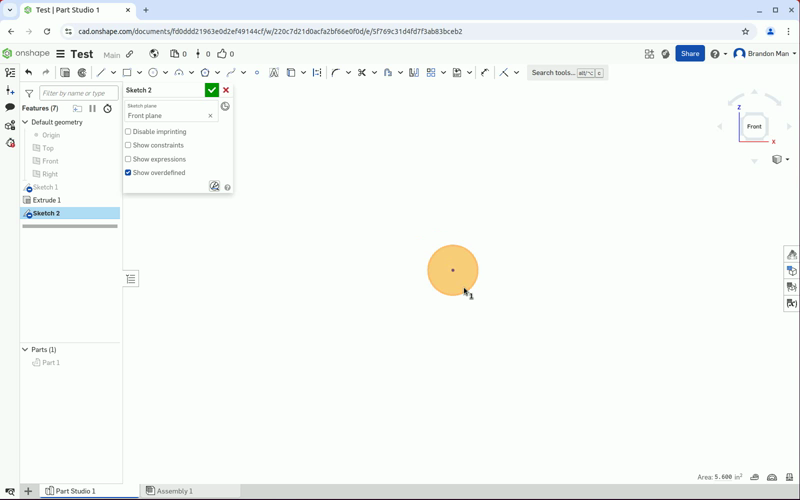
scroll(-6)
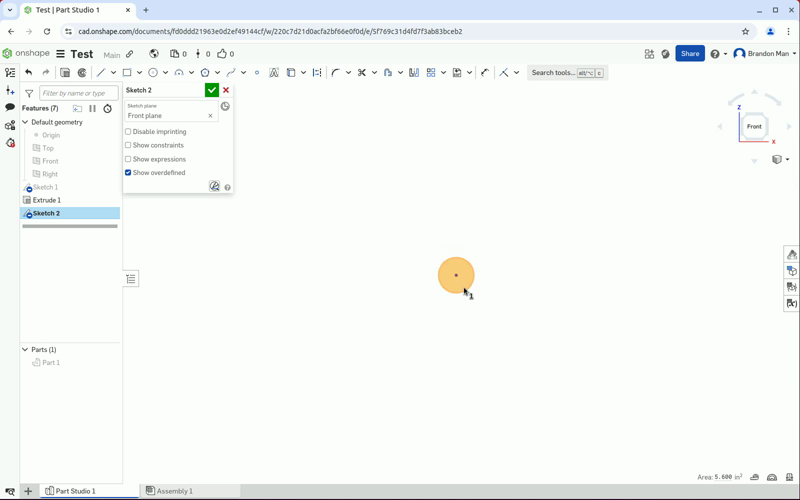
scroll(-6)
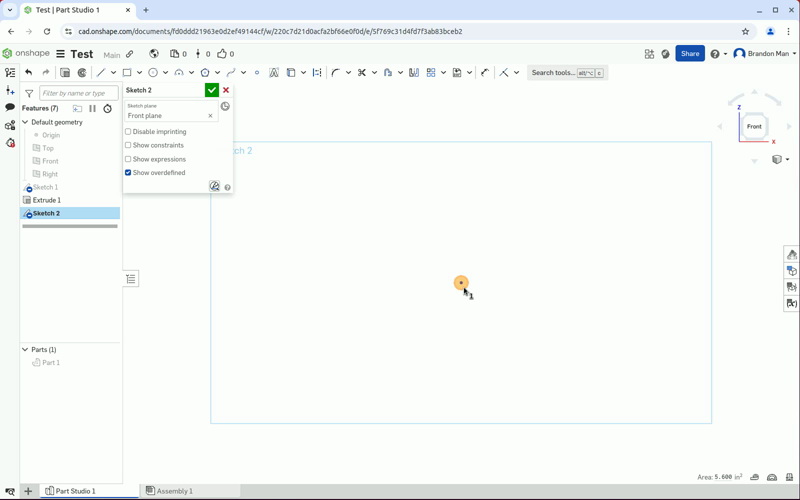
mouse_move(73, 352)
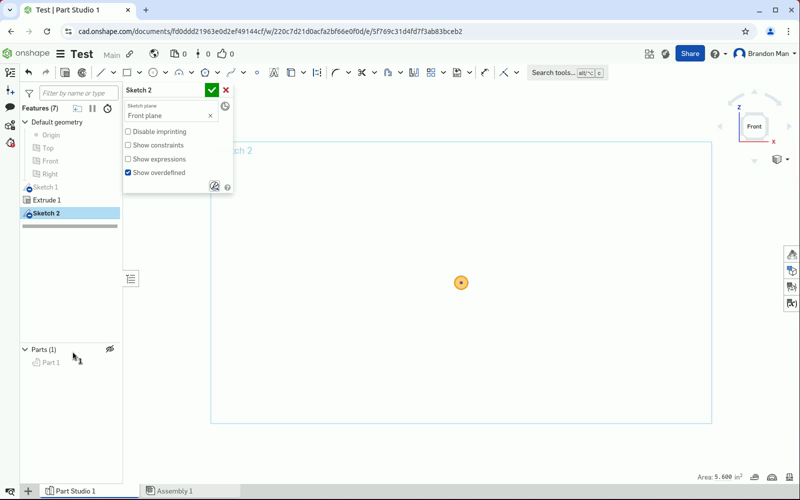
key(shift+y)
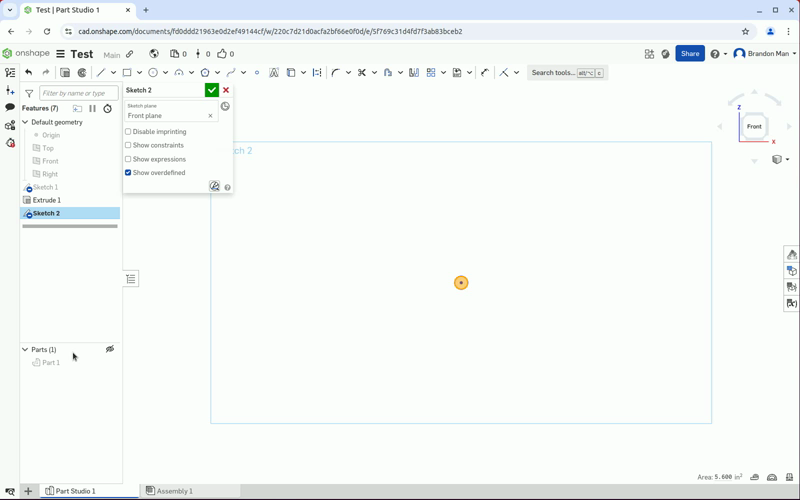
key(shift+e)
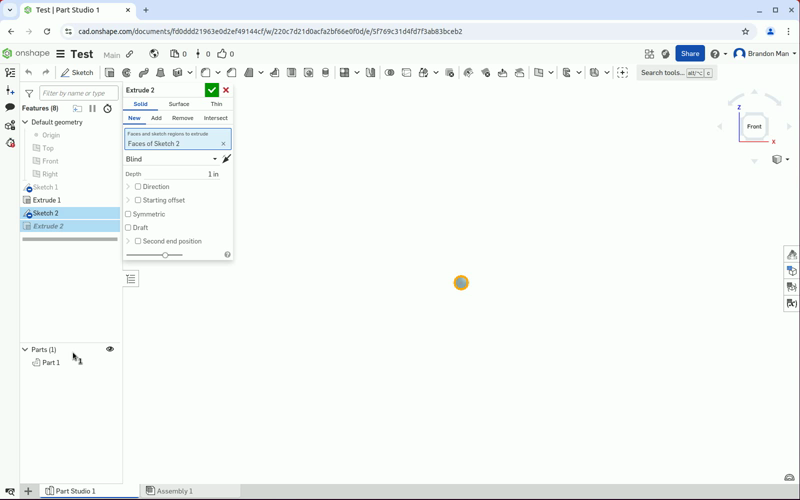
mouse_move(143, 106)
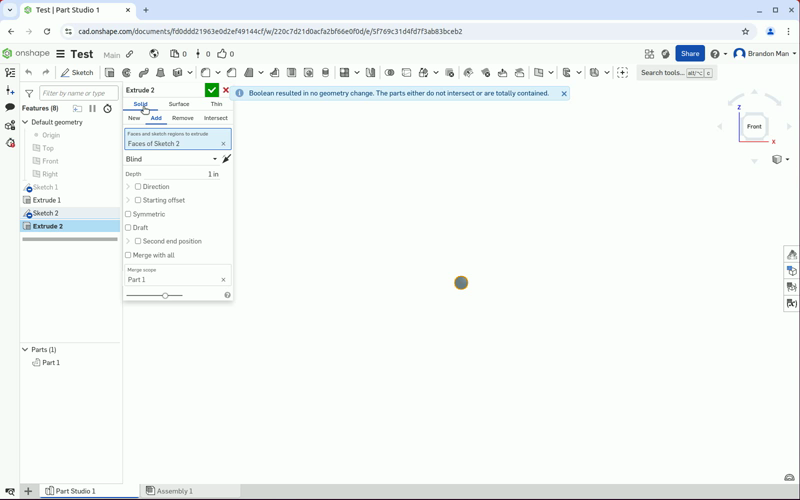
click(143, 106)
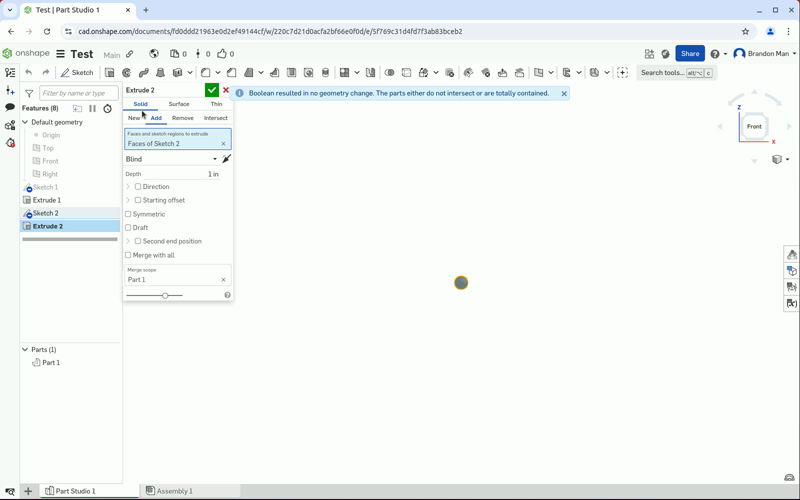
mouse_move(137, 120)
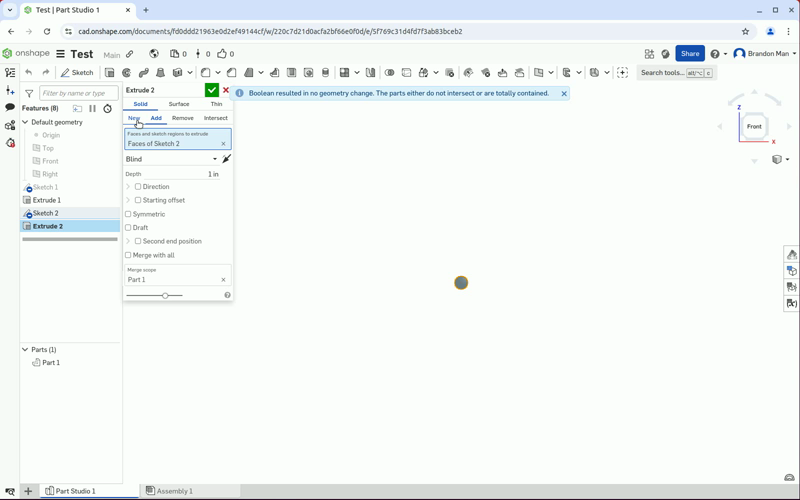
click(137, 120)
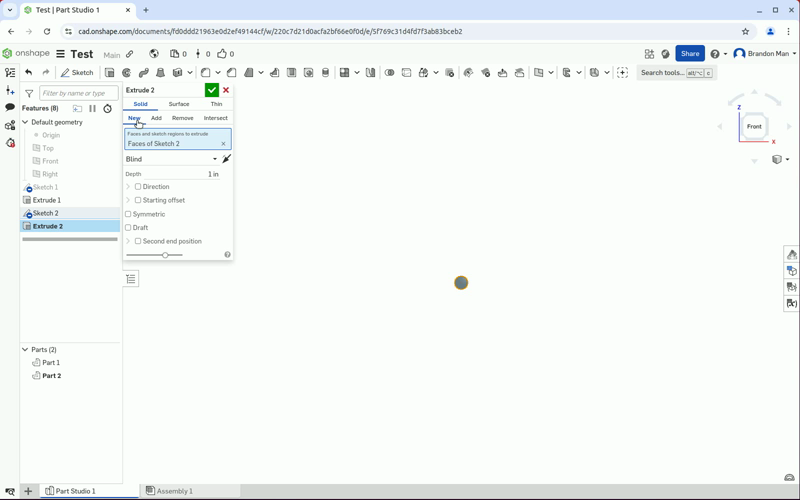
key(tab, 4)
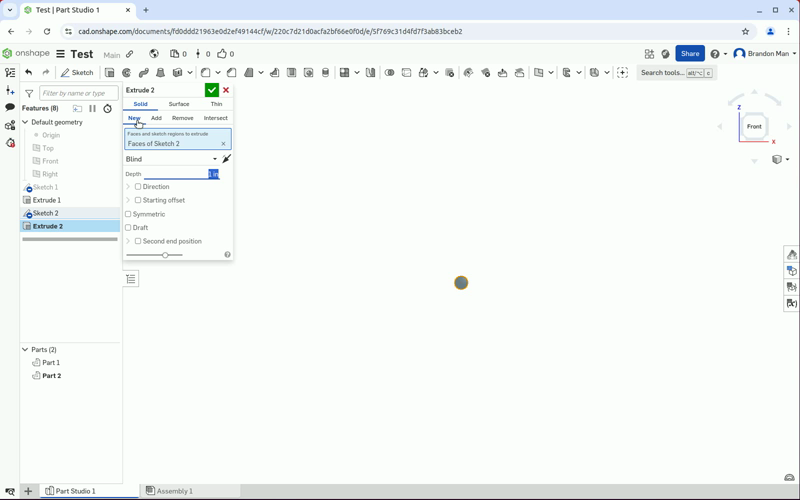
text(0.241)
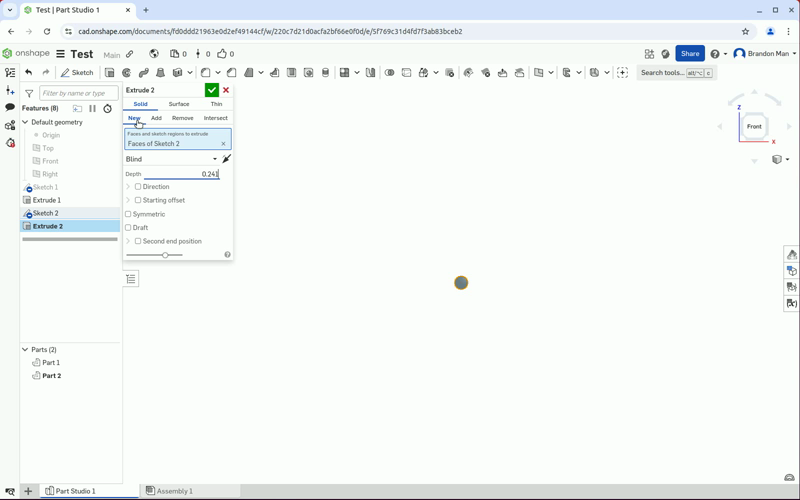
key(enter)
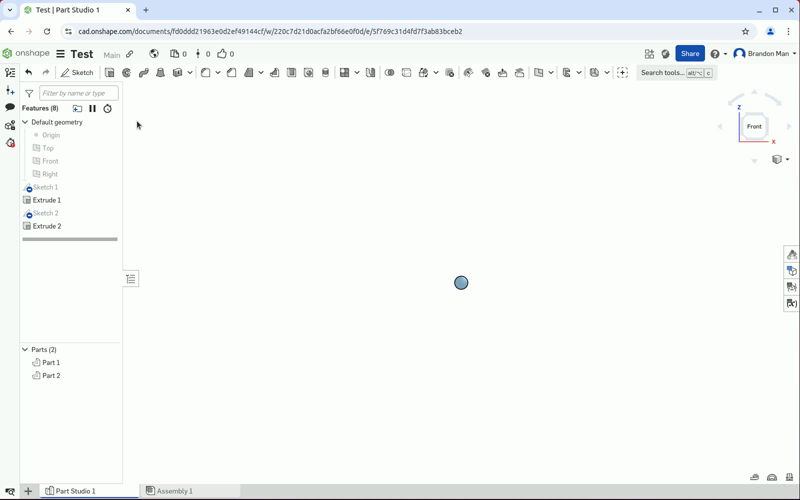
key(shift+h)
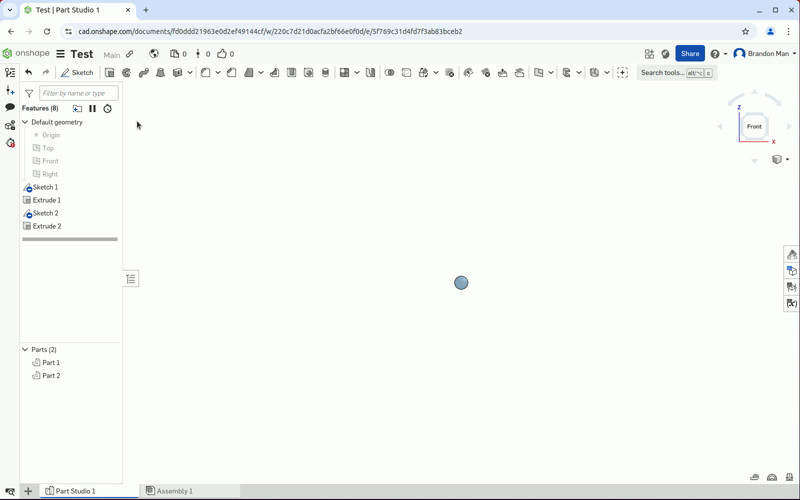
key(shift+h)
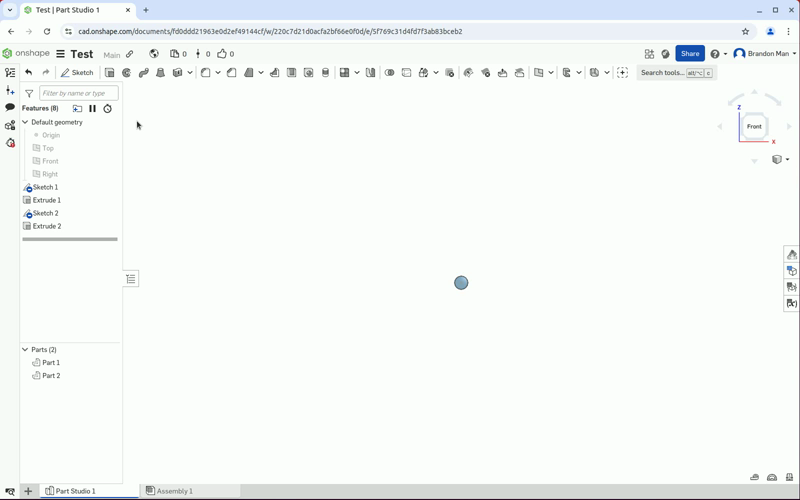
key(shift+7)
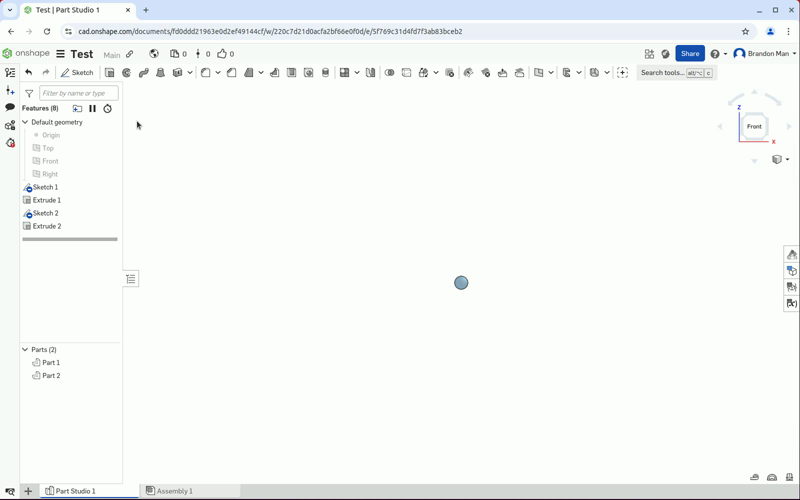
key(left, 2)
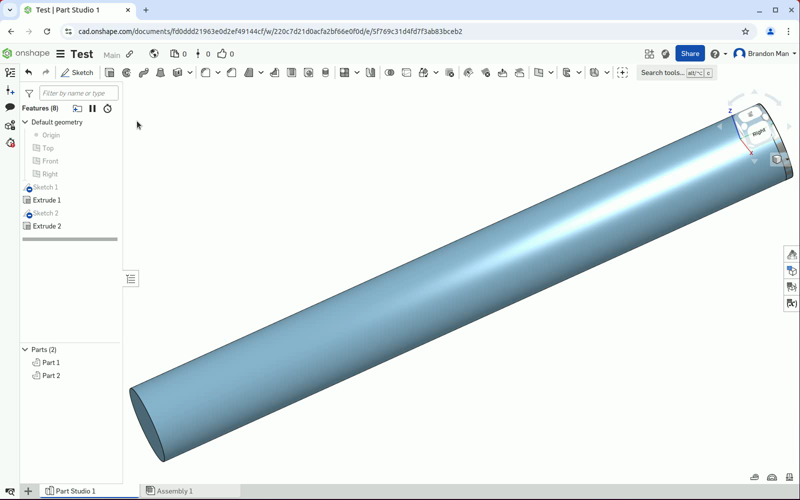
key(down, 2)
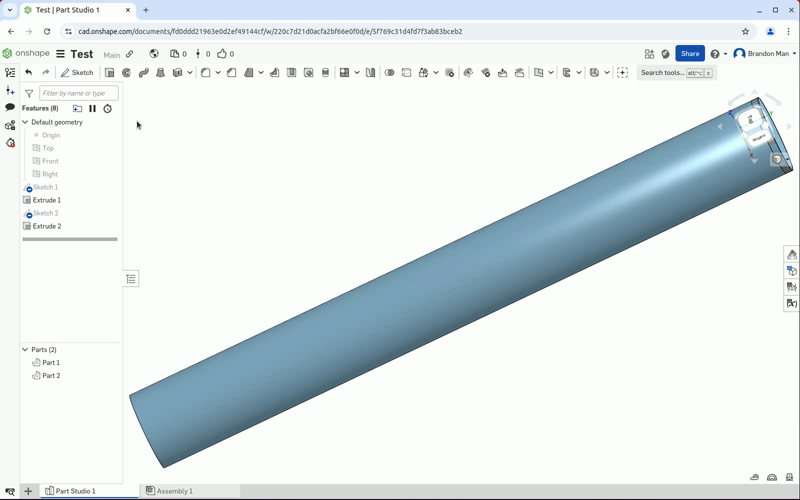
key(up, 2)
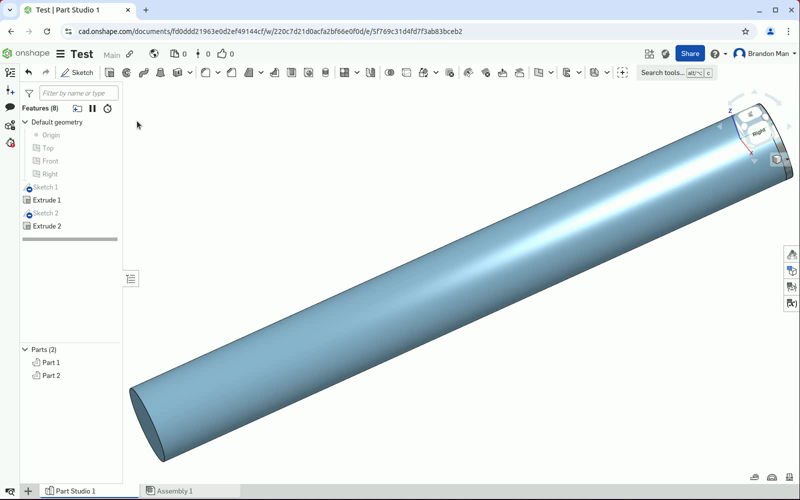
key(right, 2)
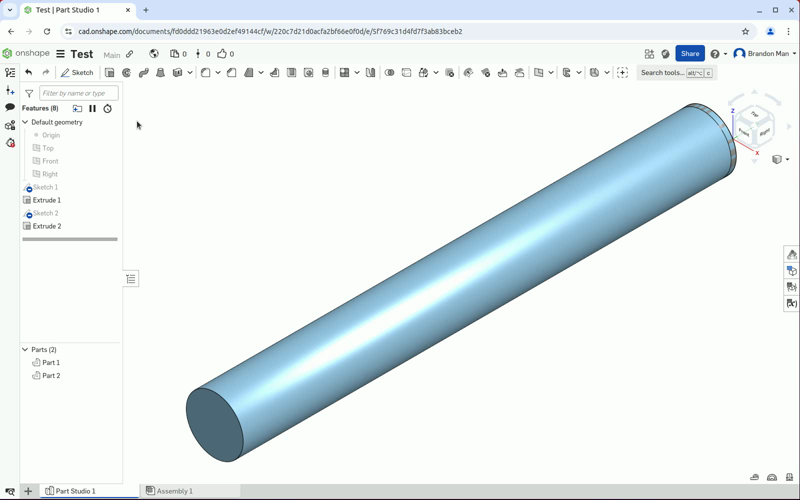
mouse_move(73, 189)
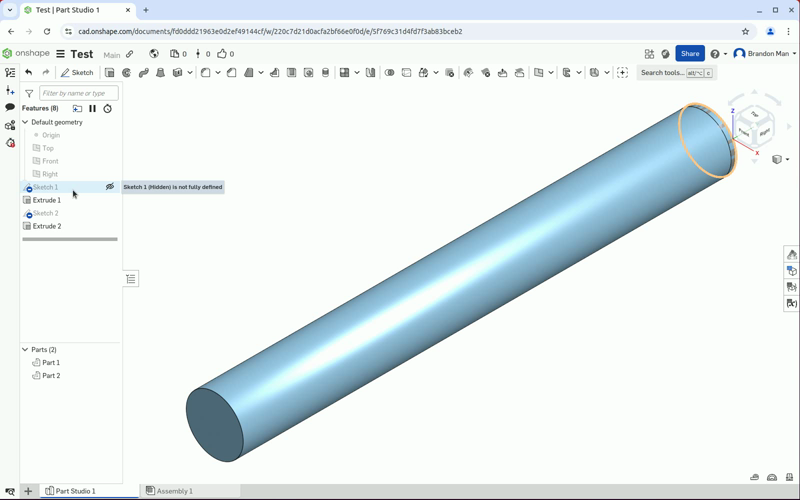
click(73, 189)